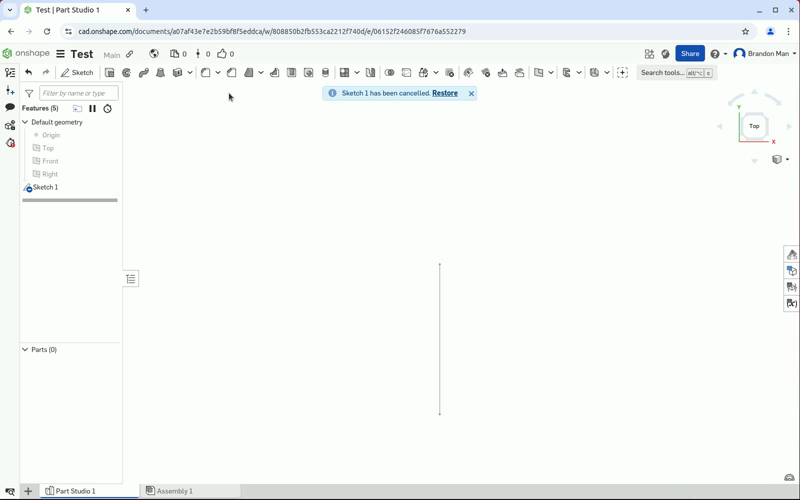
key(shift+h)
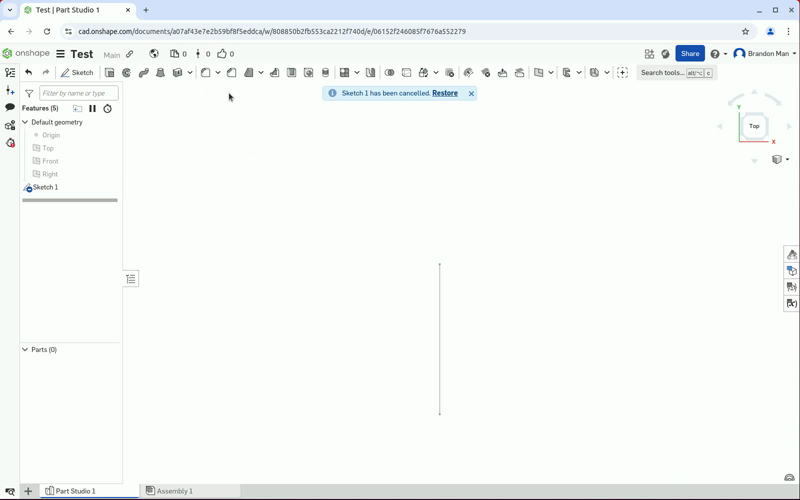
key(shift+s)
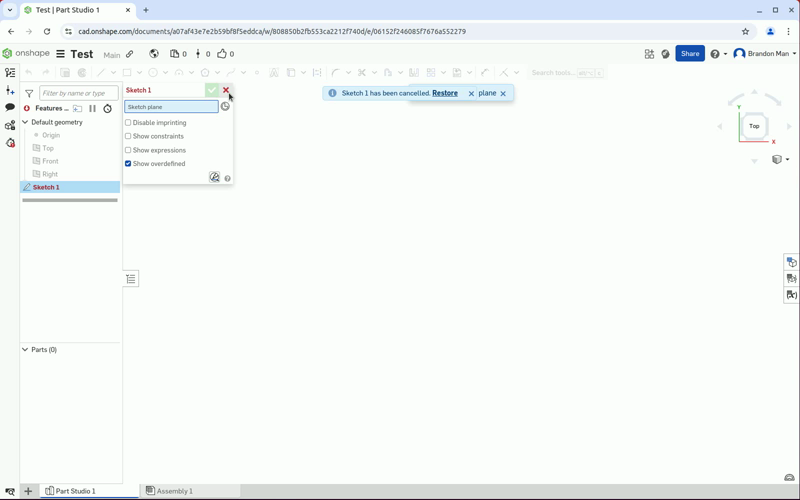
mouse_move(73, 150)
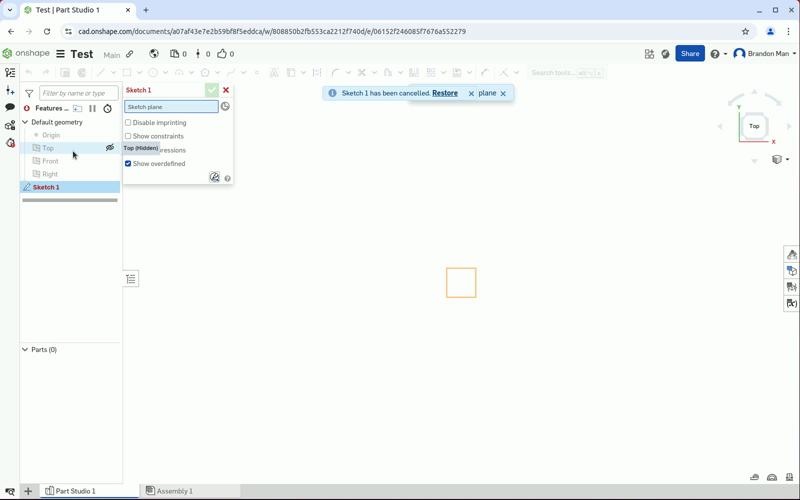
click(73, 150)
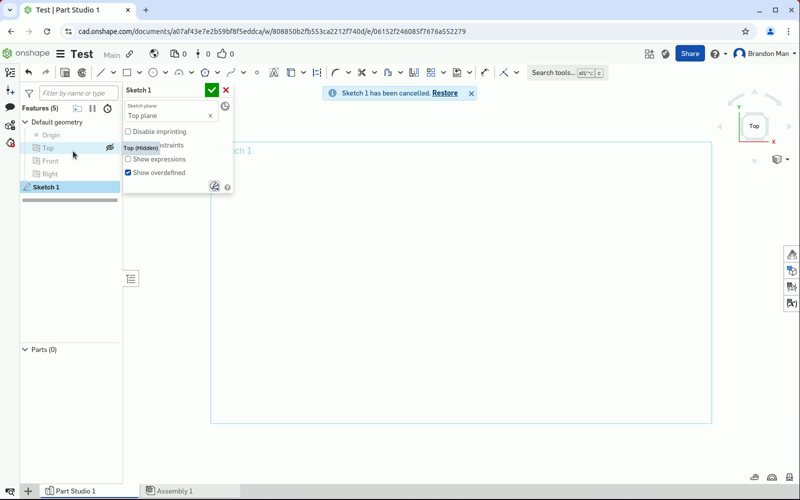
mouse_move(73, 352)
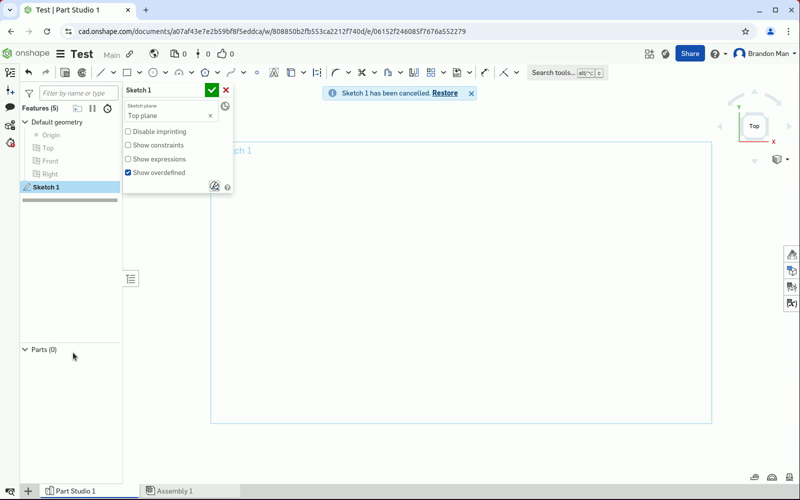
key(y)
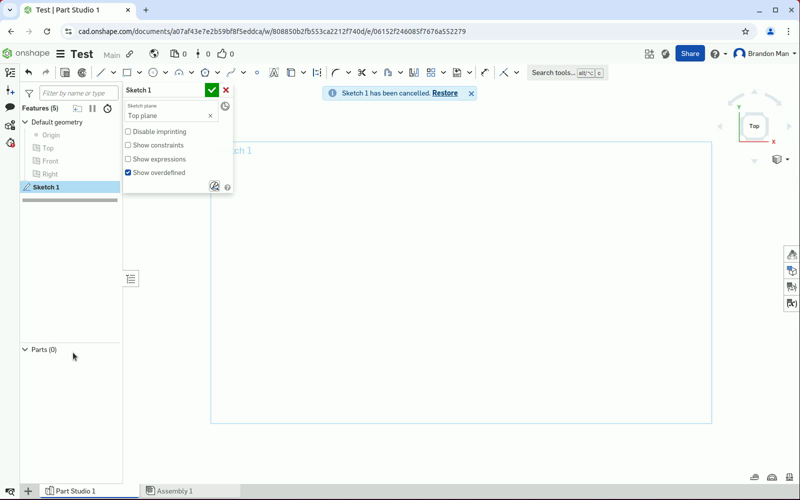
key(l)
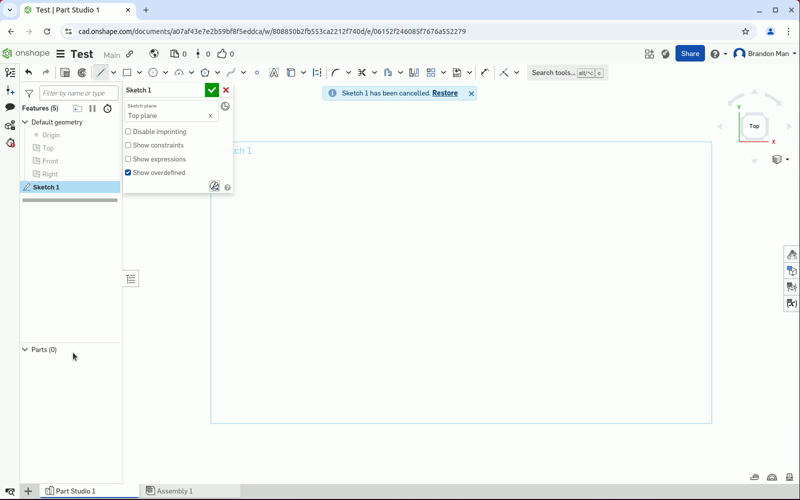
key_down(shift)
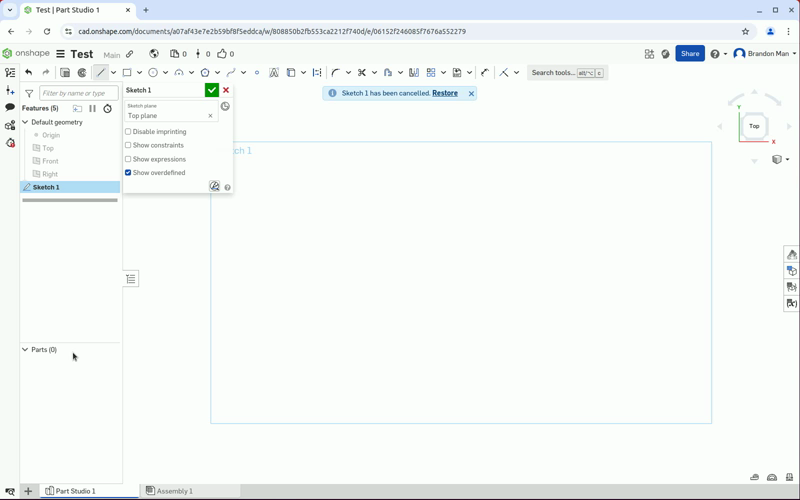
mouse_move(359, 395)
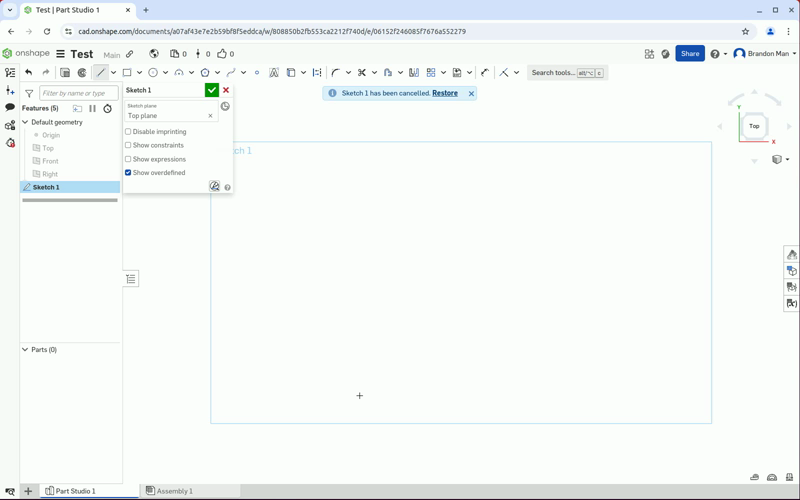
click(359, 395)
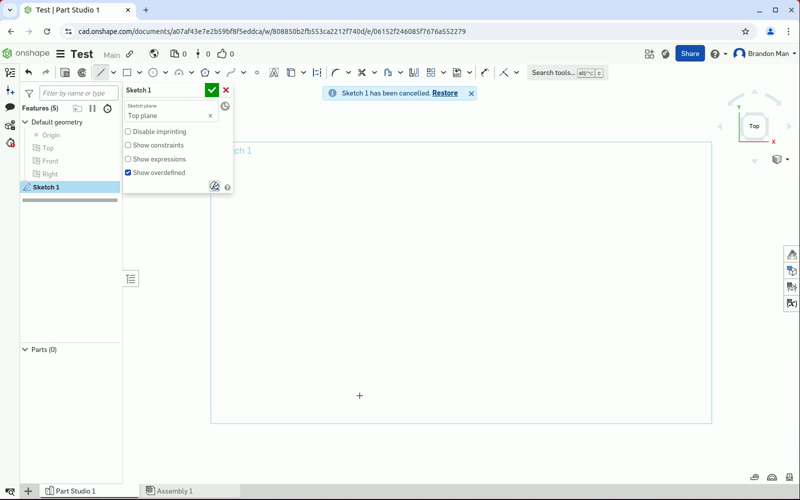
key_up(shift)
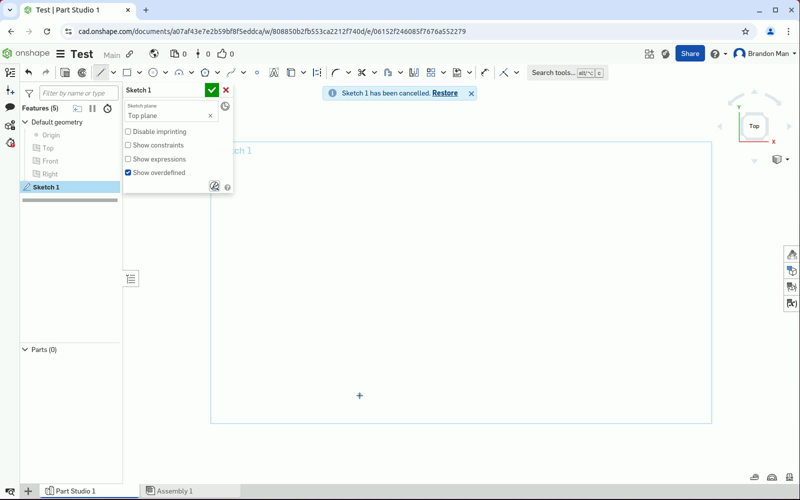
key_down(shift)
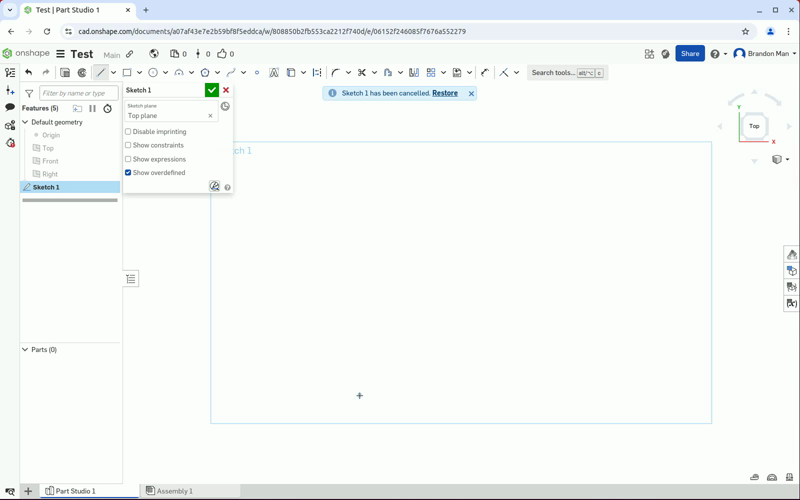
mouse_move(562, 395)
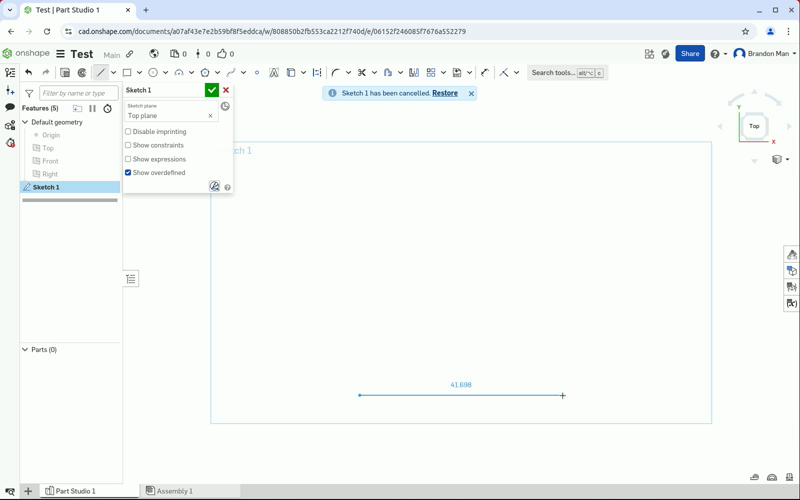
click(562, 395)
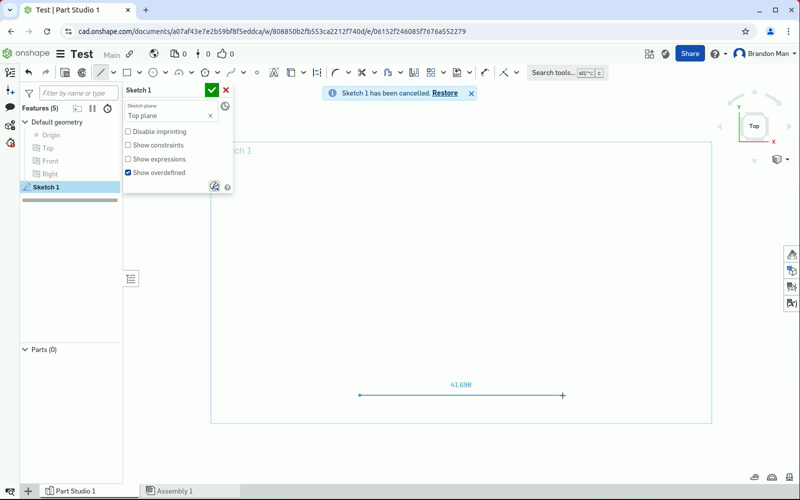
key_up(shift)
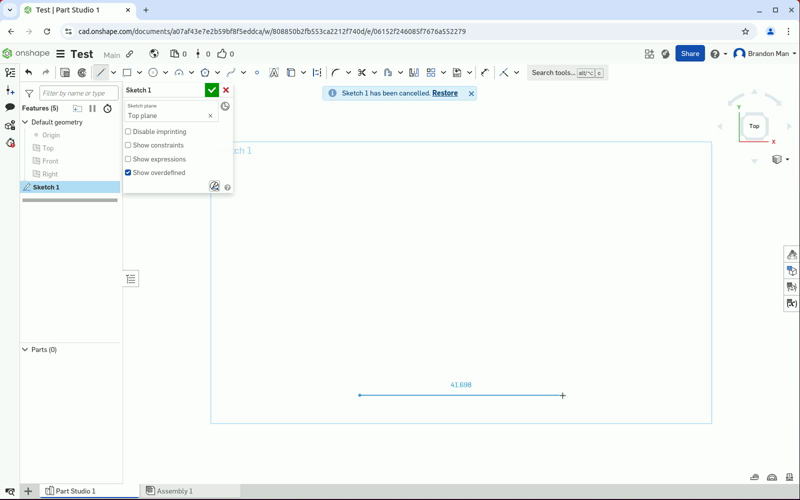
key_down(shift)
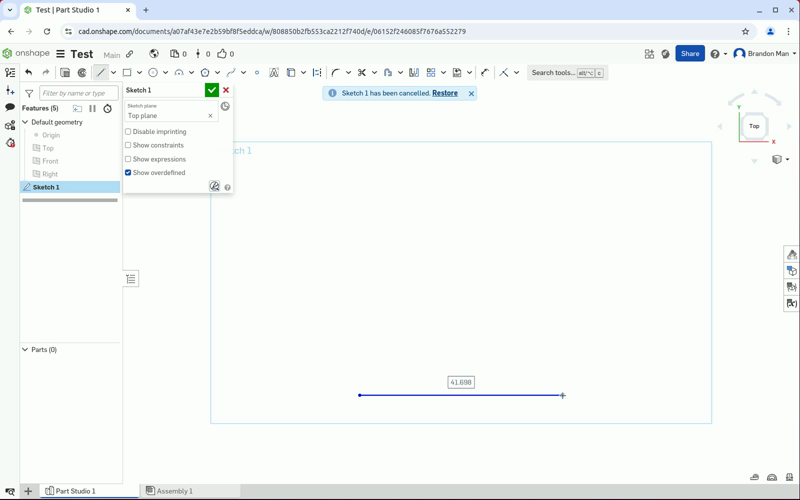
mouse_move(562, 171)
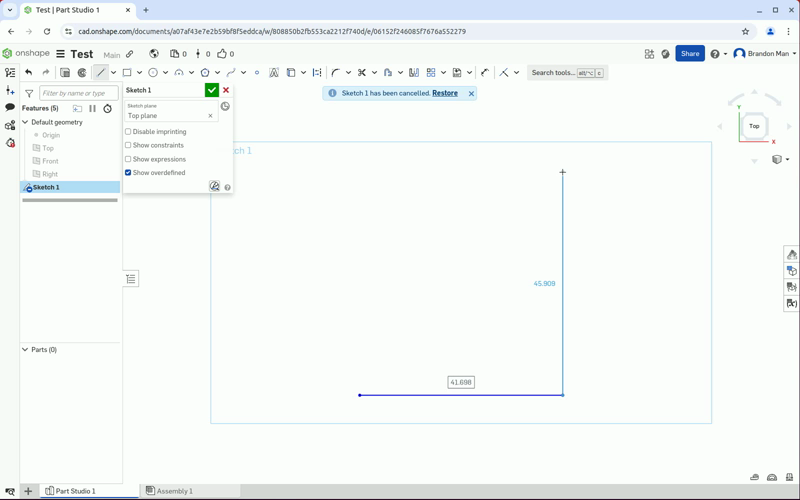
click(562, 171)
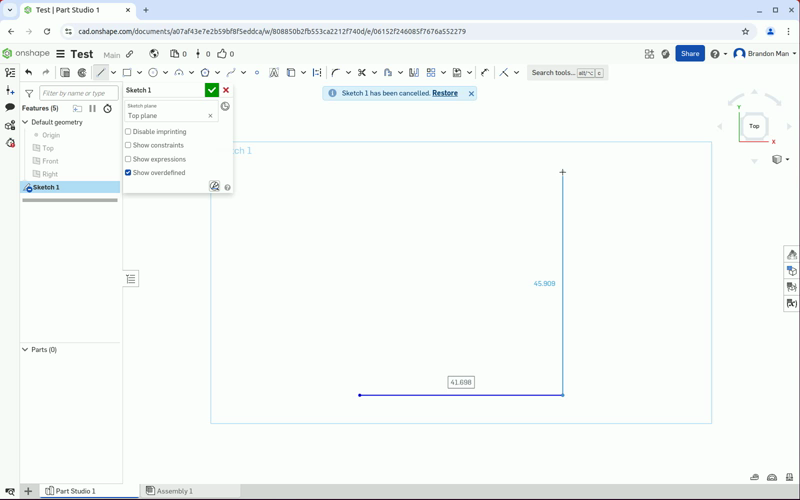
key_up(shift)
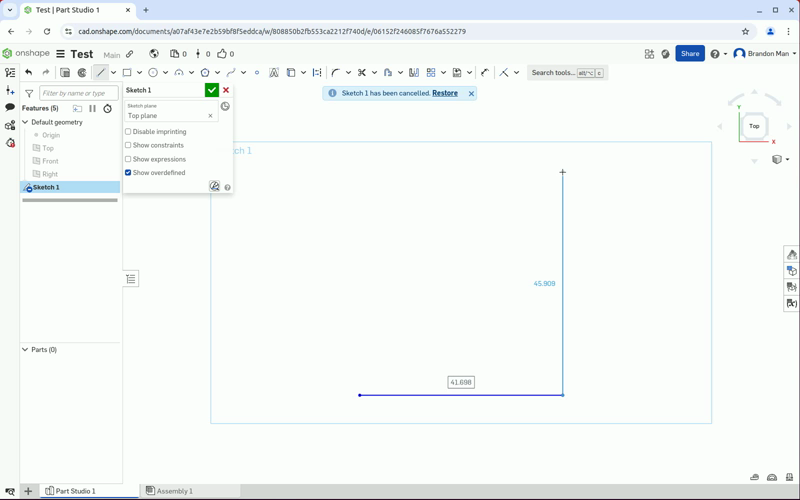
key_down(shift)
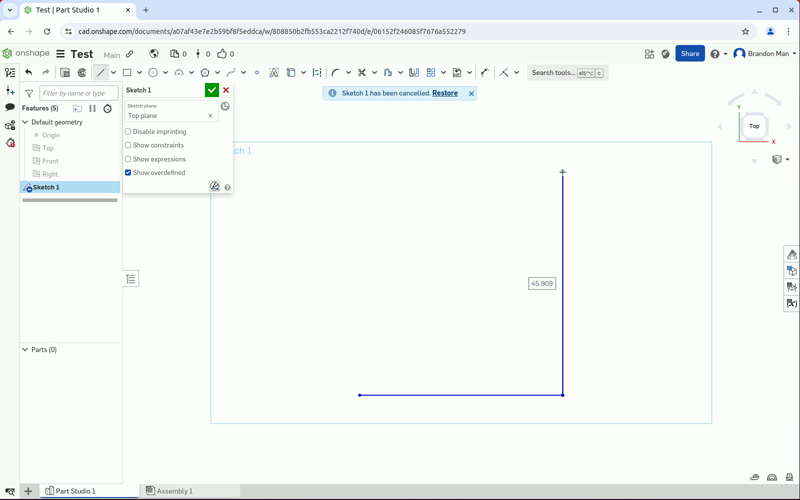
mouse_move(359, 171)
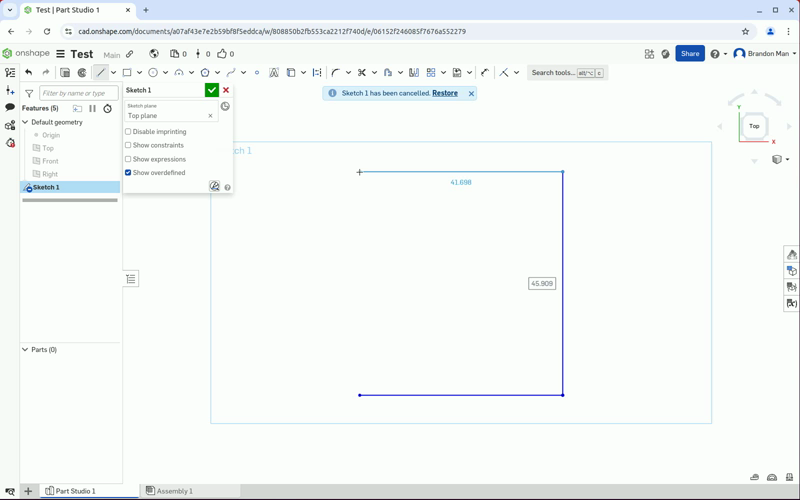
click(359, 171)
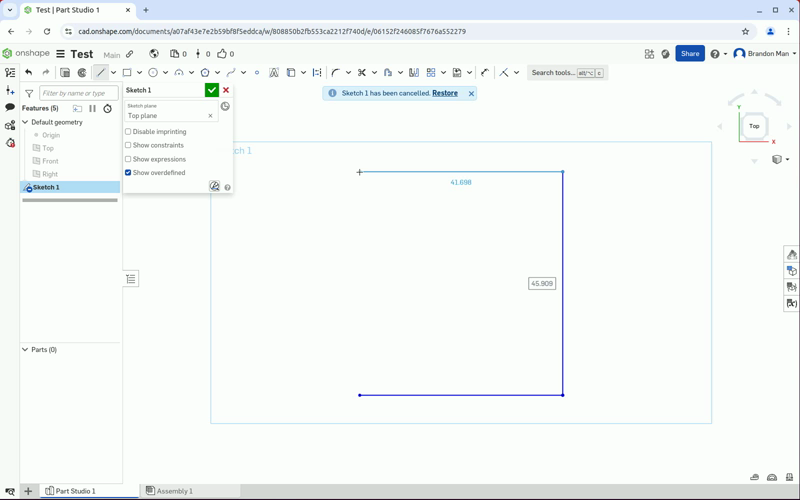
key_up(shift)
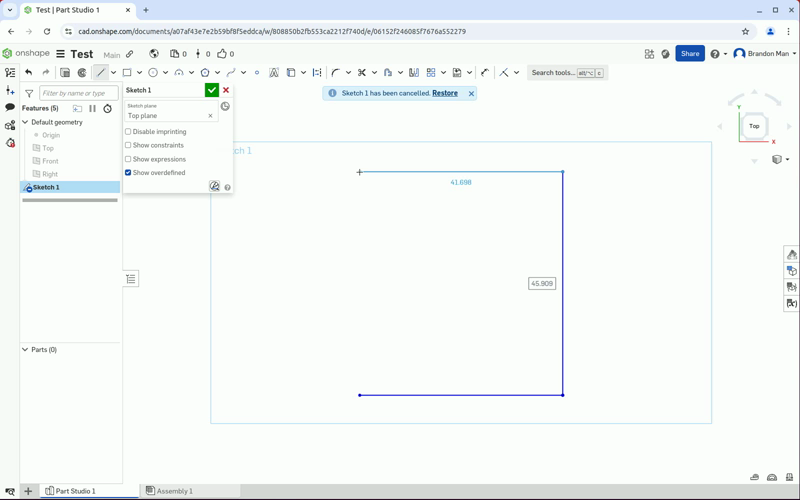
key_down(shift)
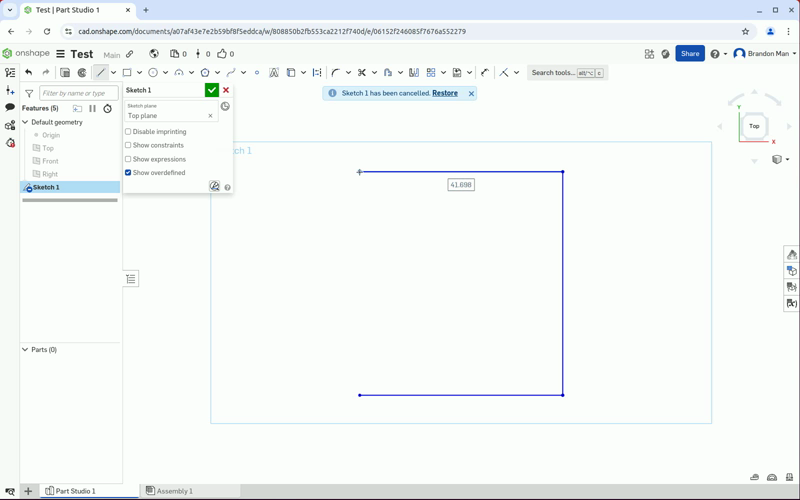
mouse_move(359, 395)
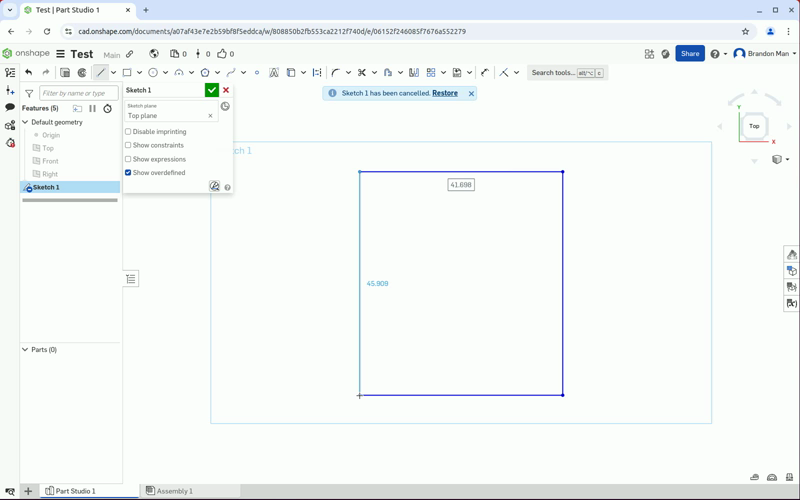
key_up(shift)
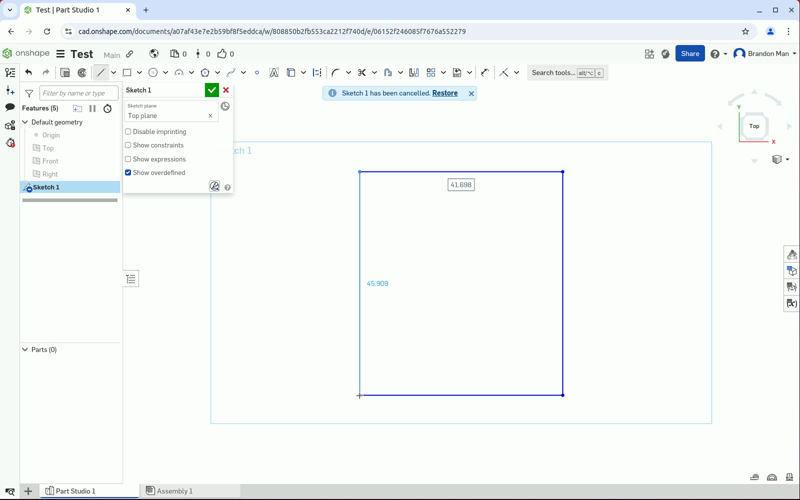
click(359, 395)
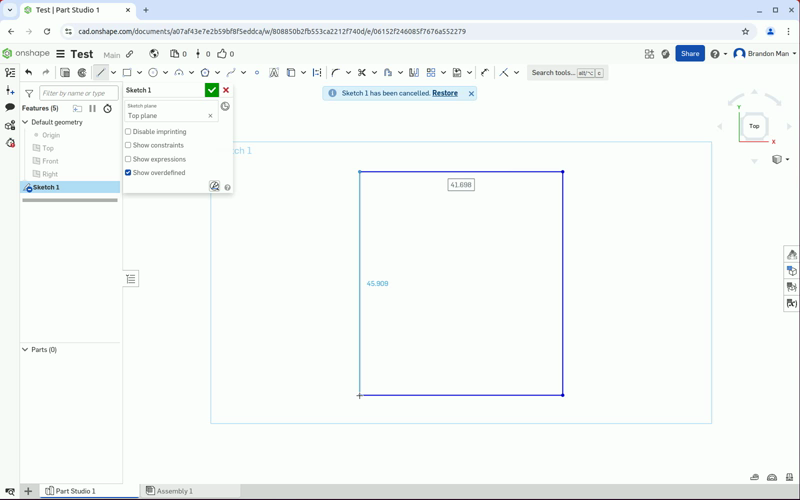
key(esc)
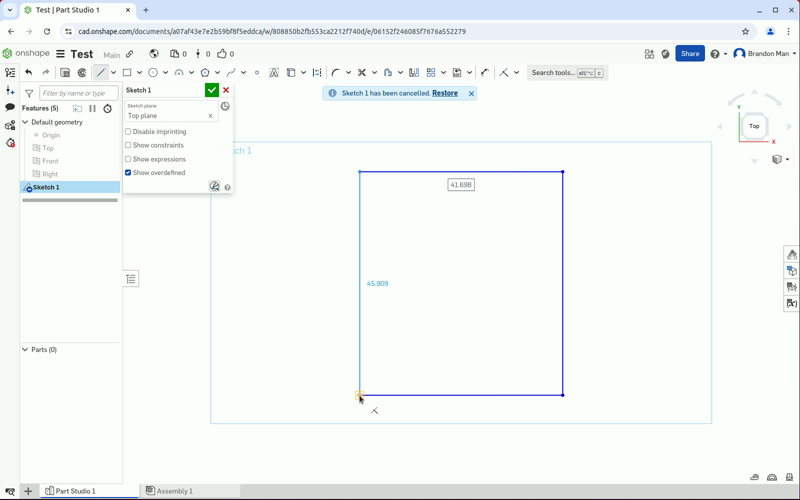
mouse_move(429, 330)
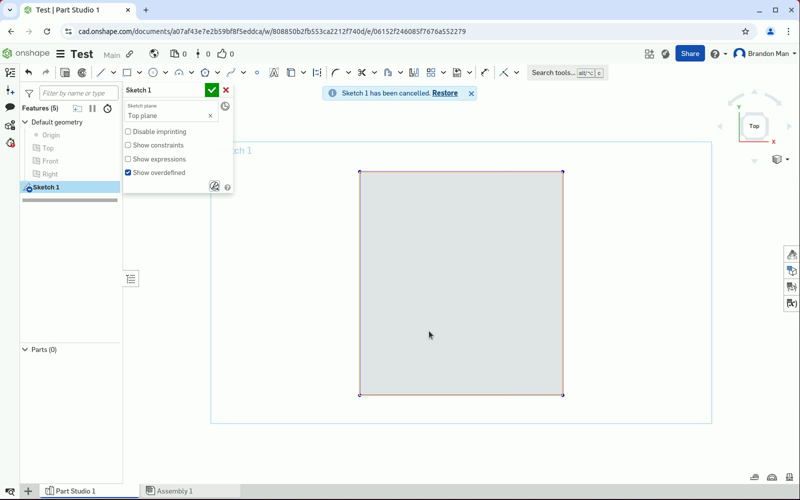
click(429, 330)
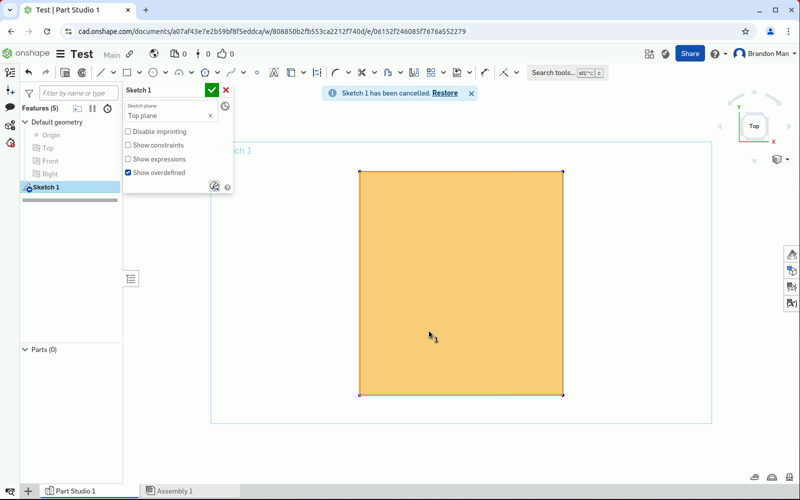
mouse_move(73, 352)
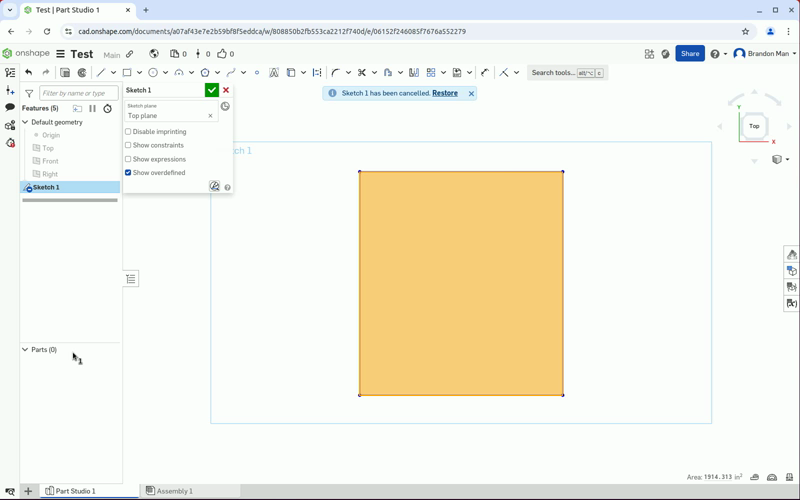
key(shift+y)
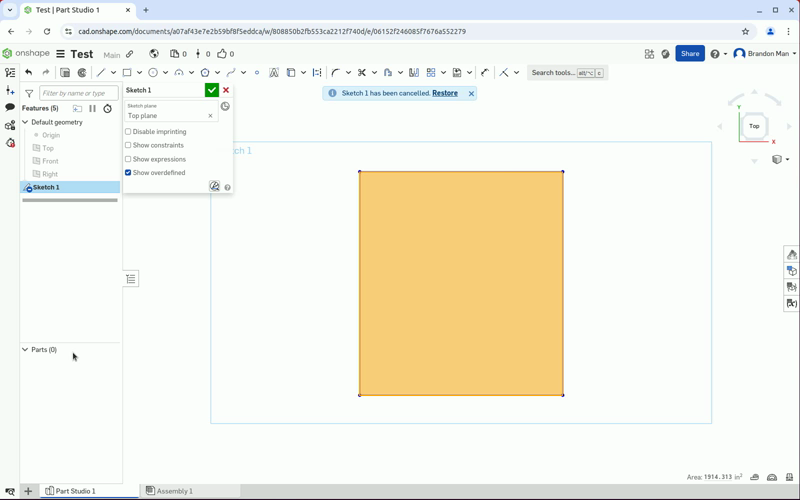
key(shift+e)
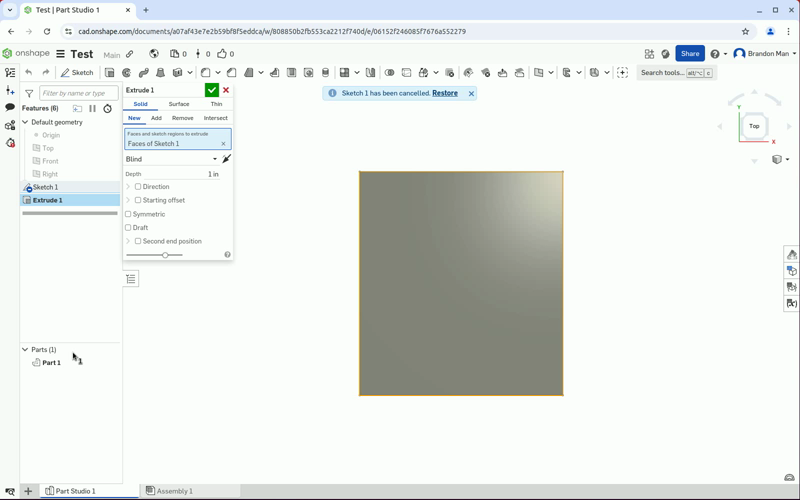
mouse_move(143, 106)
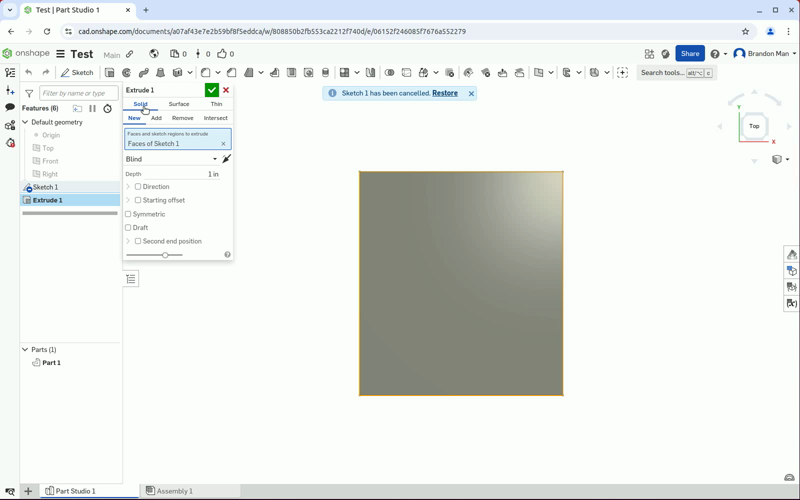
click(143, 106)
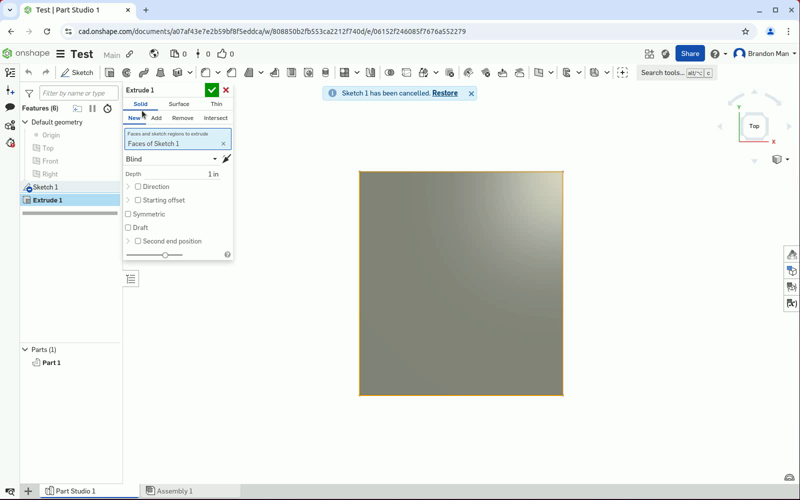
mouse_move(137, 120)
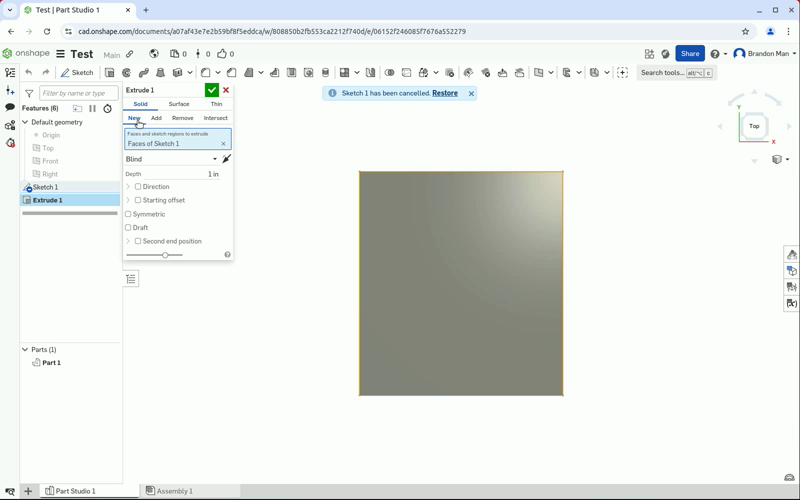
click(137, 120)
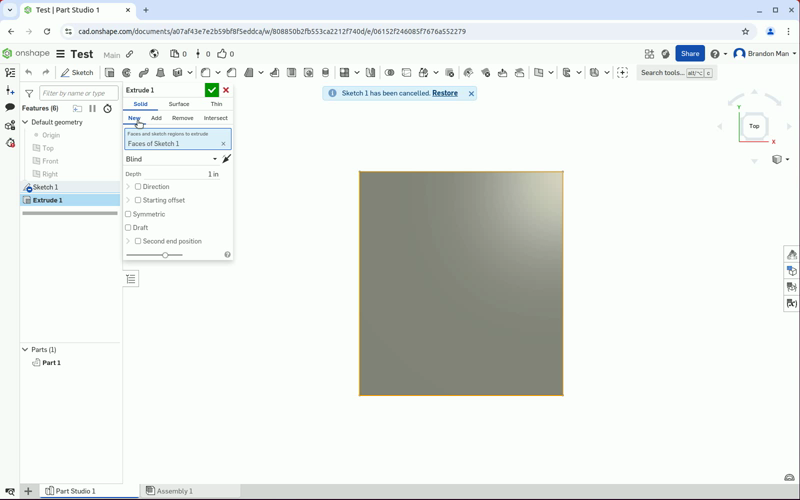
key(tab, 4)
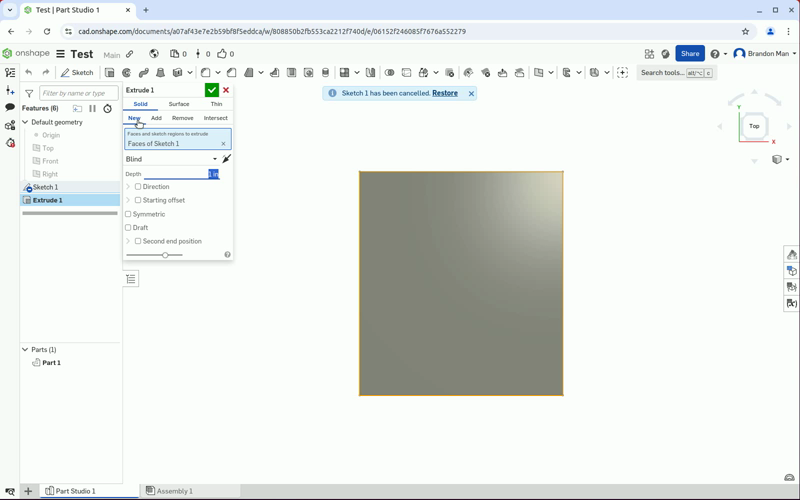
text(0.963)
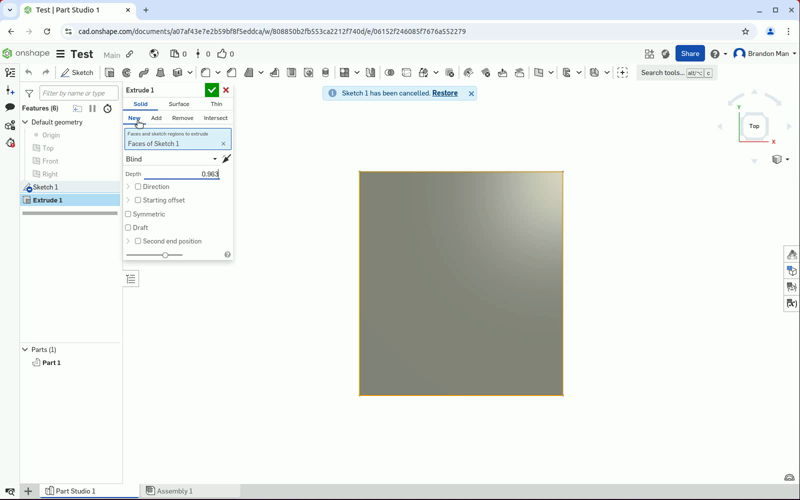
key(enter)
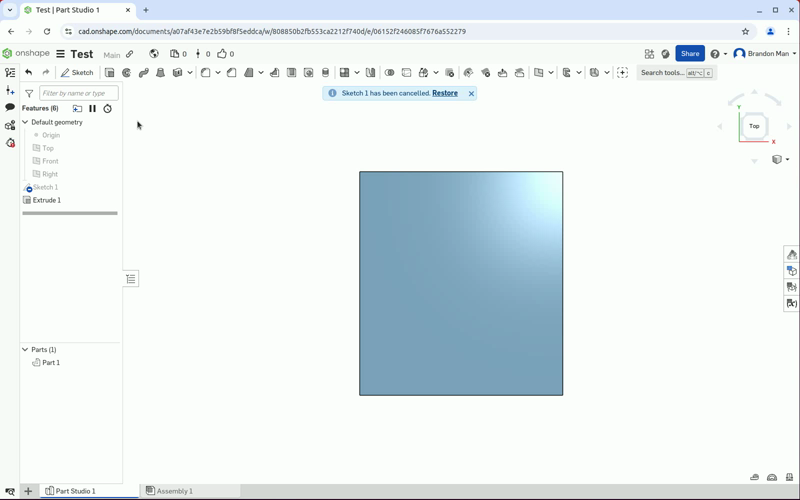
key(shift+h)
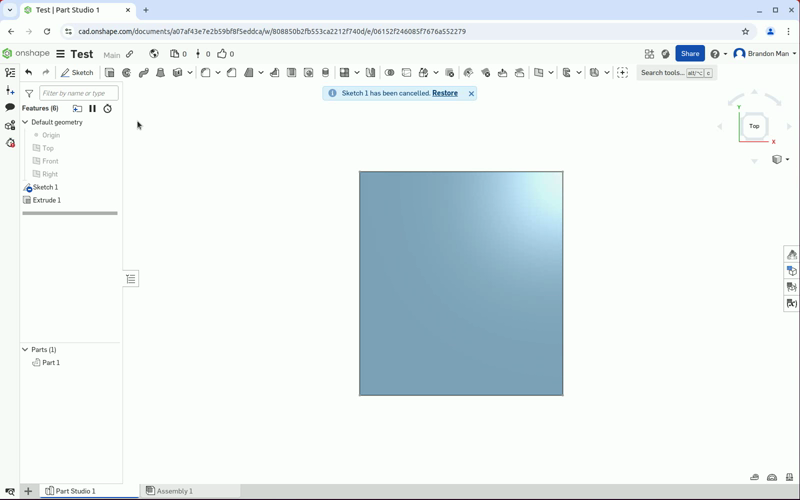
key(shift+h)
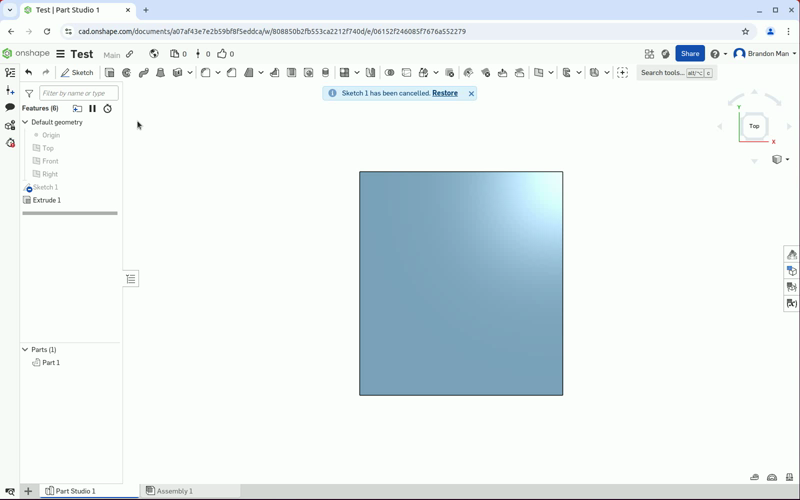
mouse_move(73, 189)
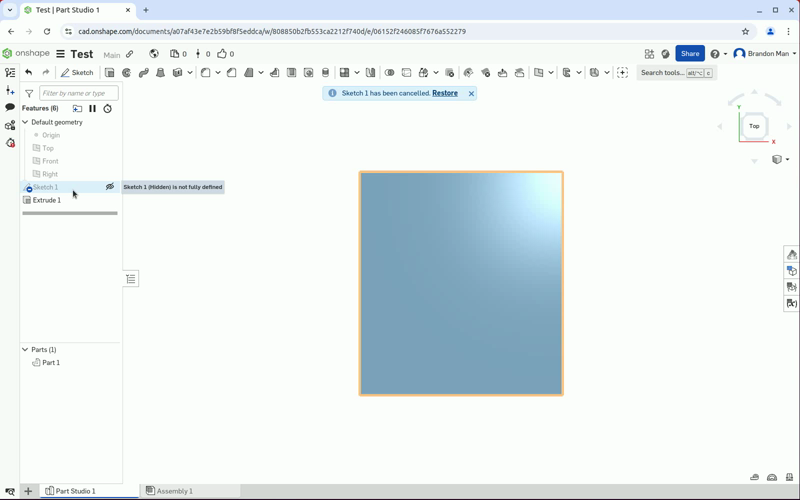
click(73, 189)
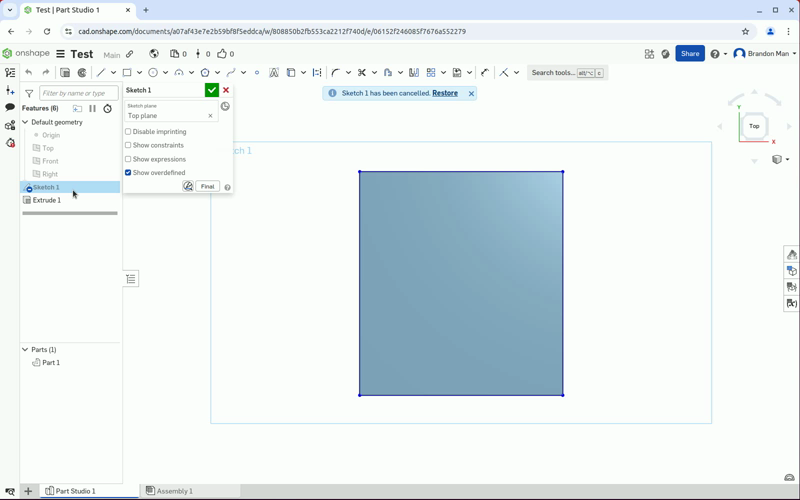
mouse_move(229, 92)
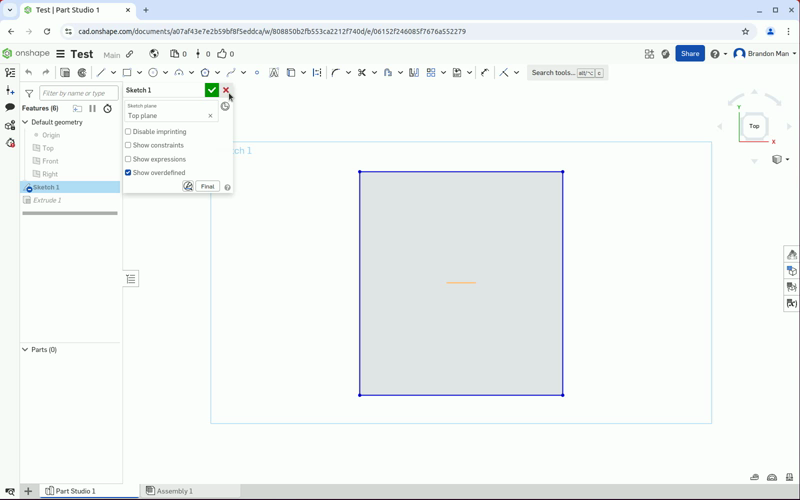
click(229, 92)
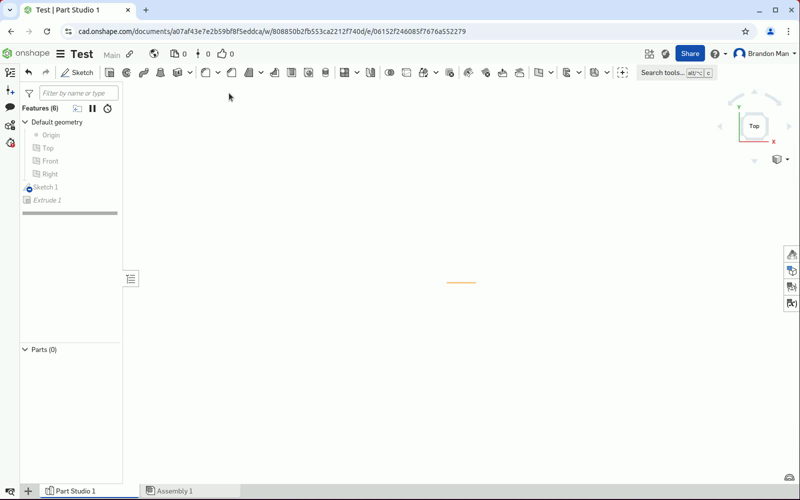
mouse_move(541, 75)
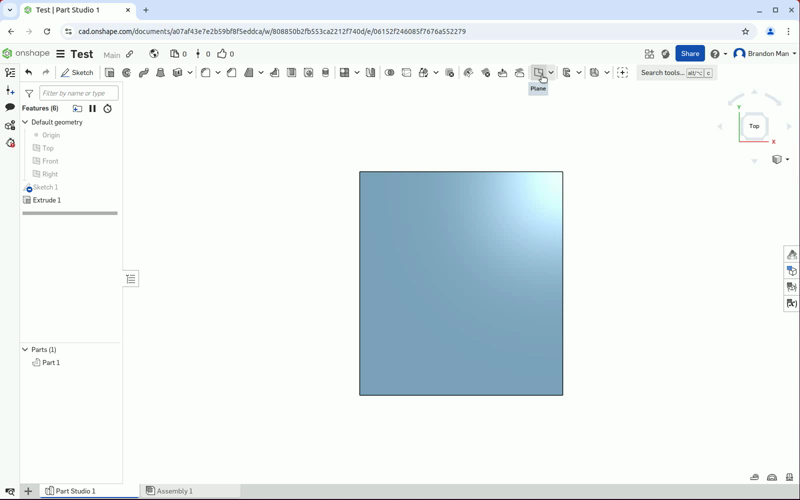
click(541, 75)
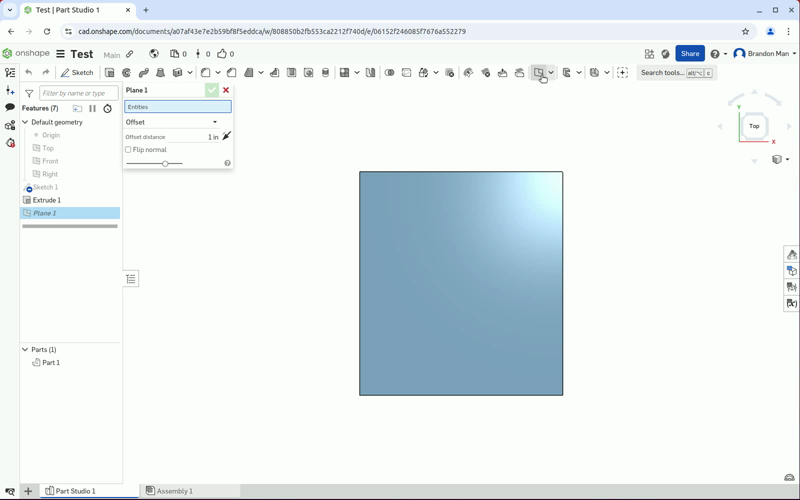
mouse_move(73, 150)
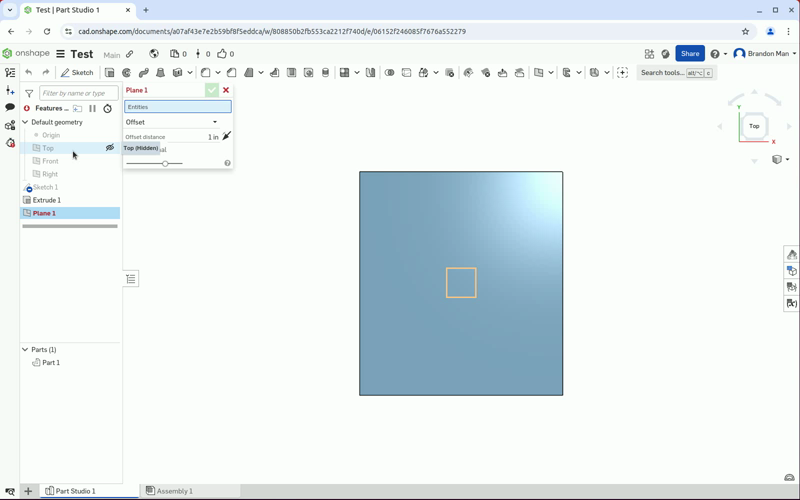
click(73, 150)
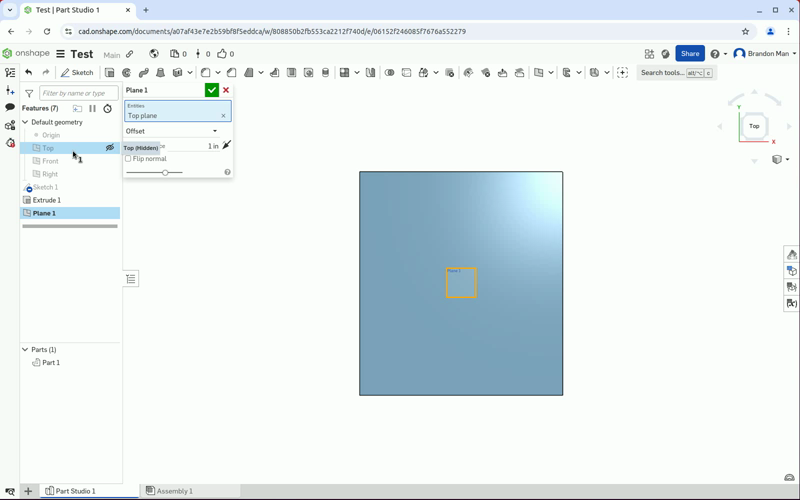
key(tab, 2)
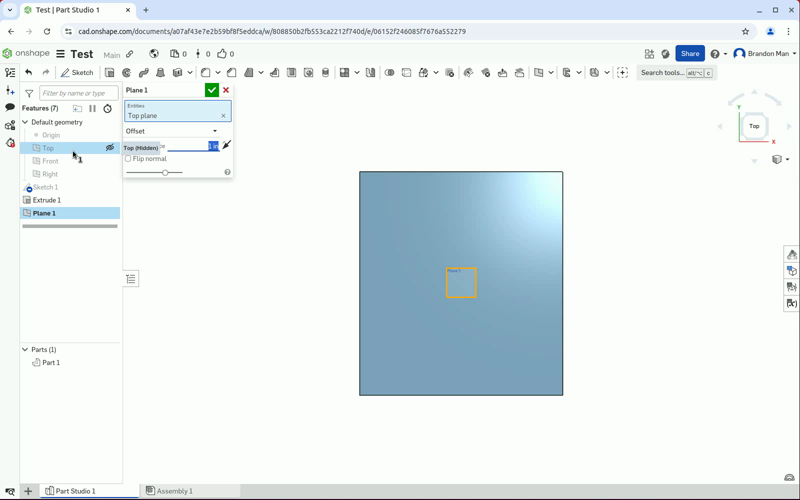
text(0.955)
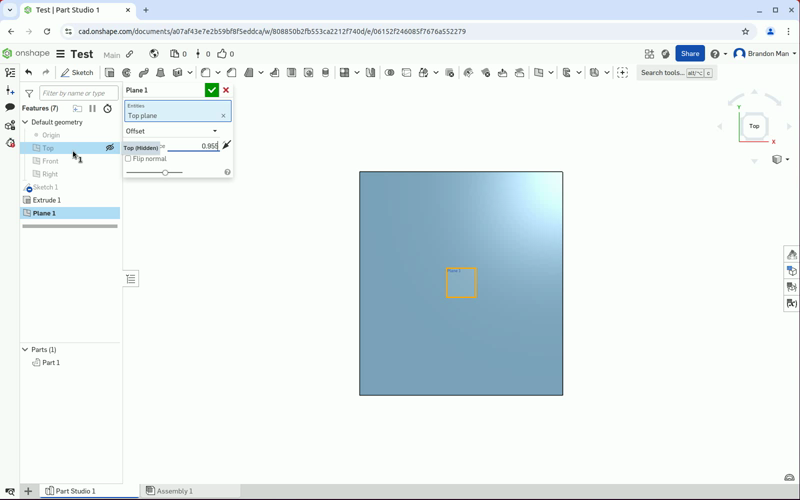
key(enter, 2)
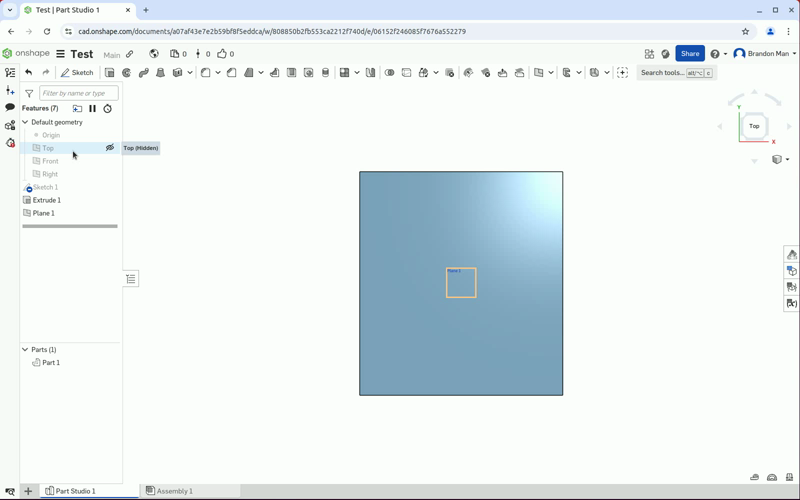
key(shift+s)
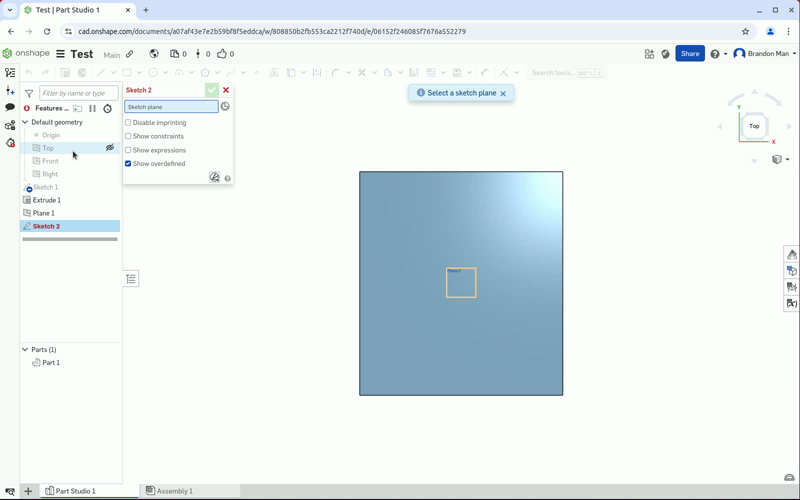
mouse_move(73, 215)
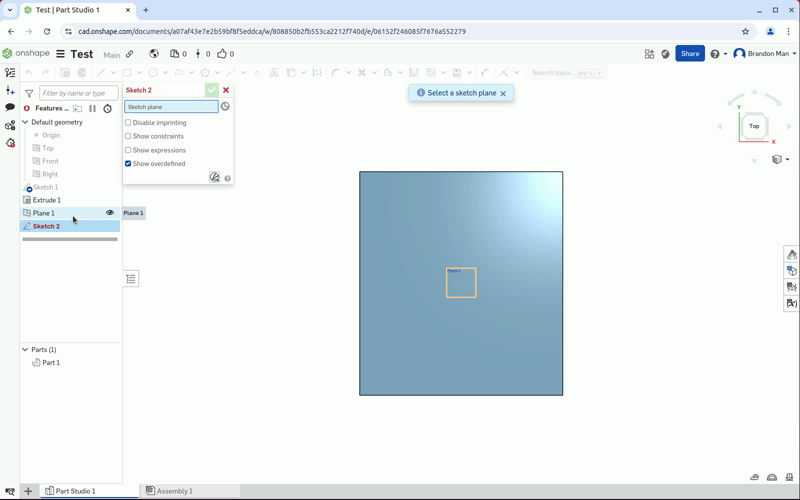
click(73, 215)
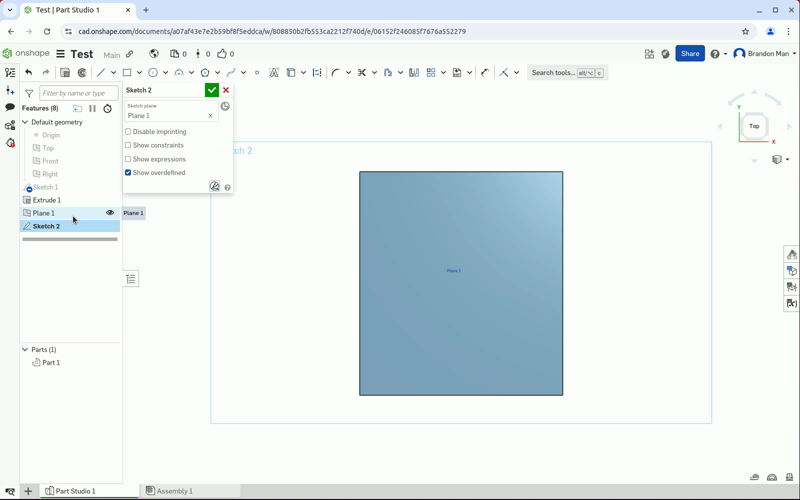
mouse_move(73, 352)
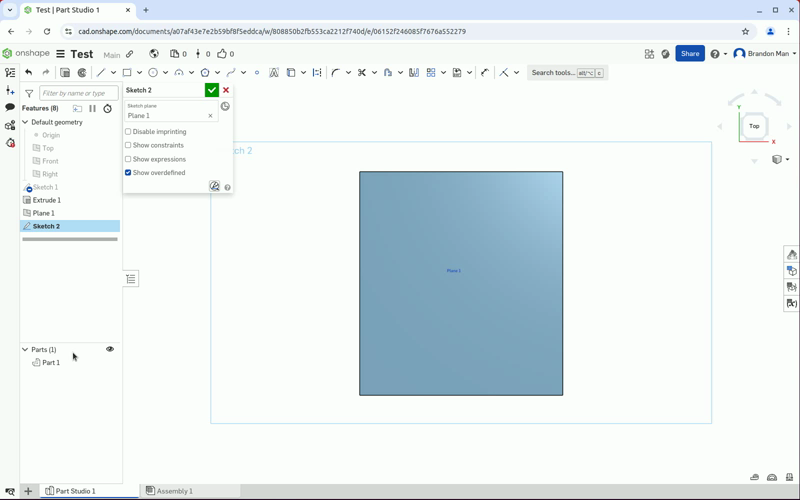
key(y)
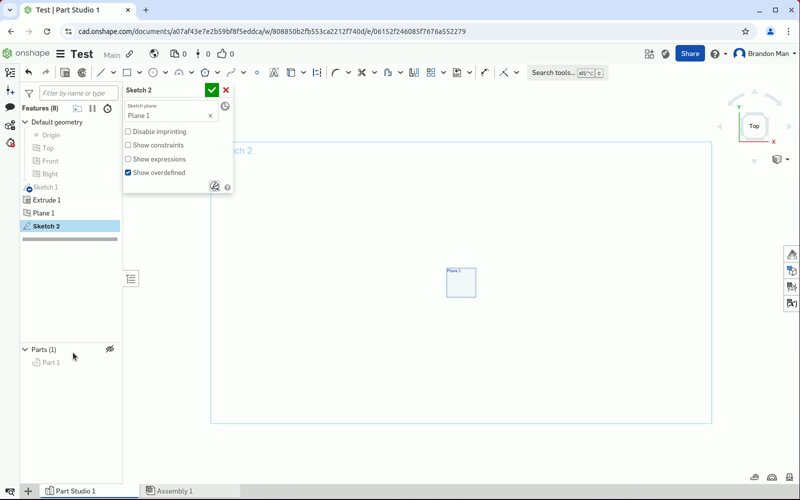
key(l)
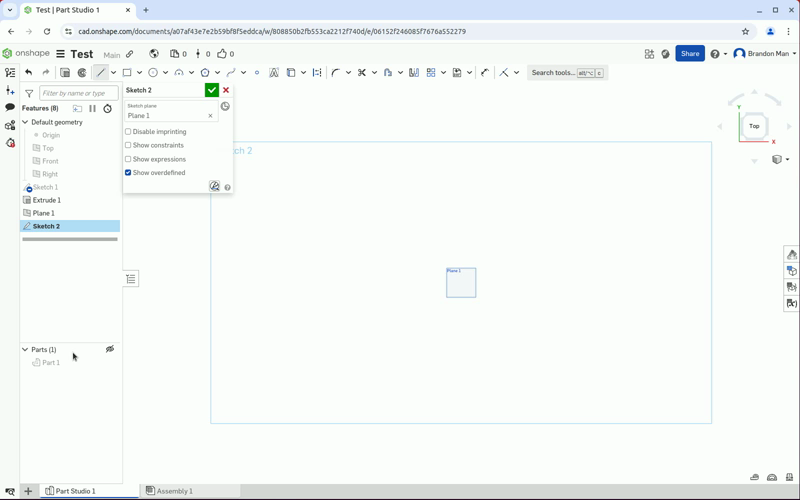
key_down(shift)
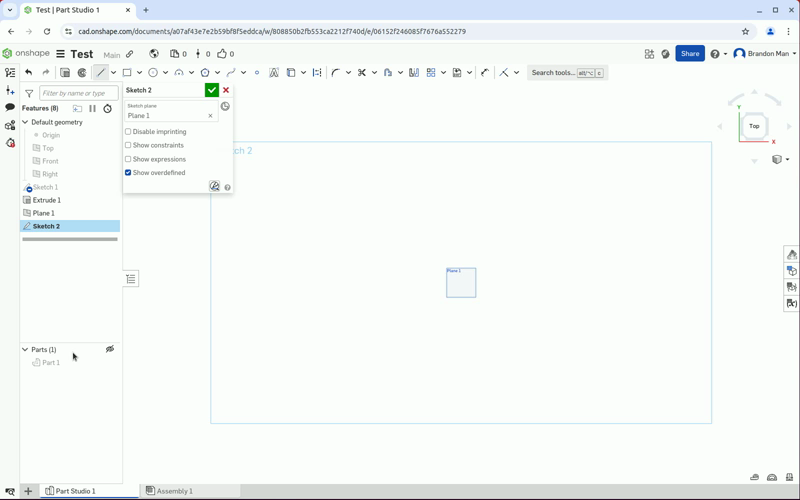
mouse_move(445, 327)
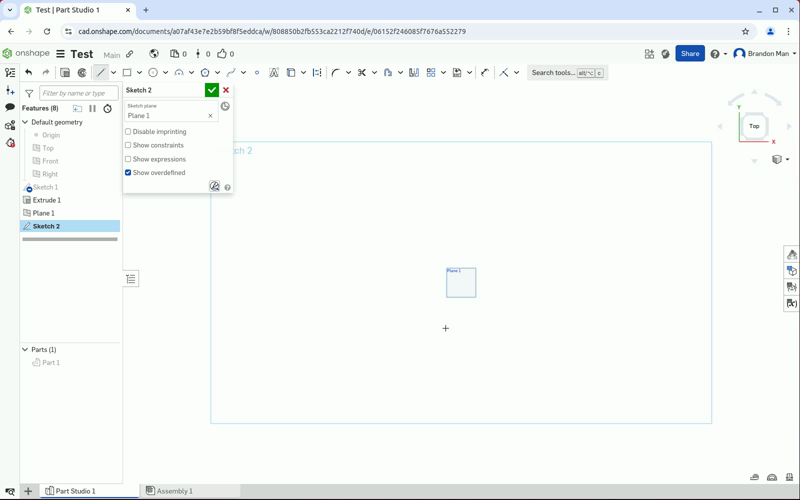
click(445, 327)
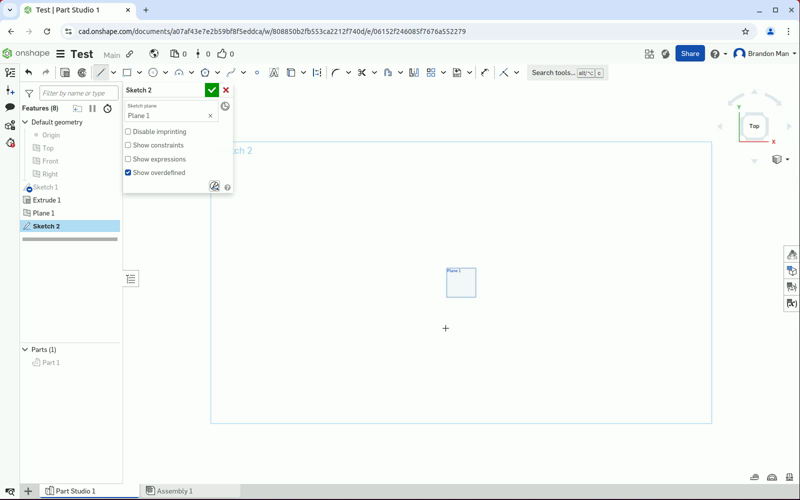
key_up(shift)
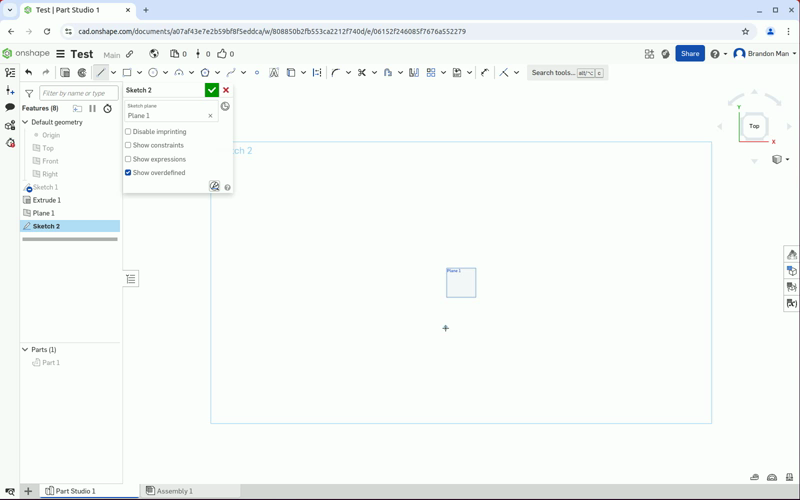
key_down(shift)
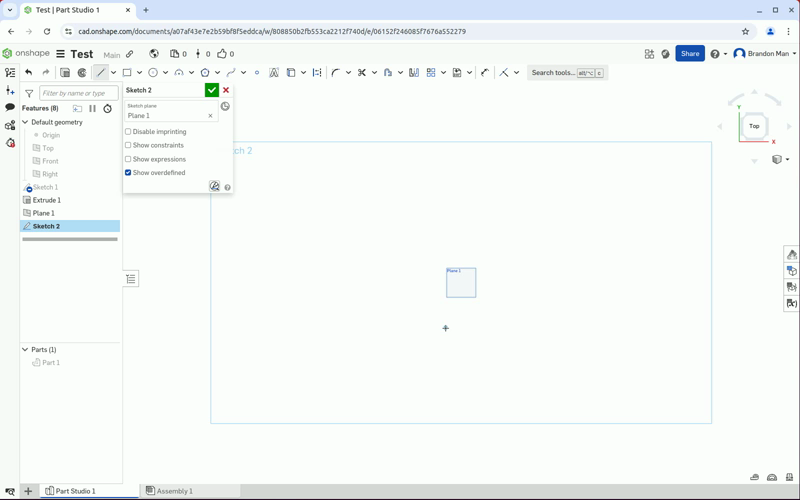
mouse_move(475, 327)
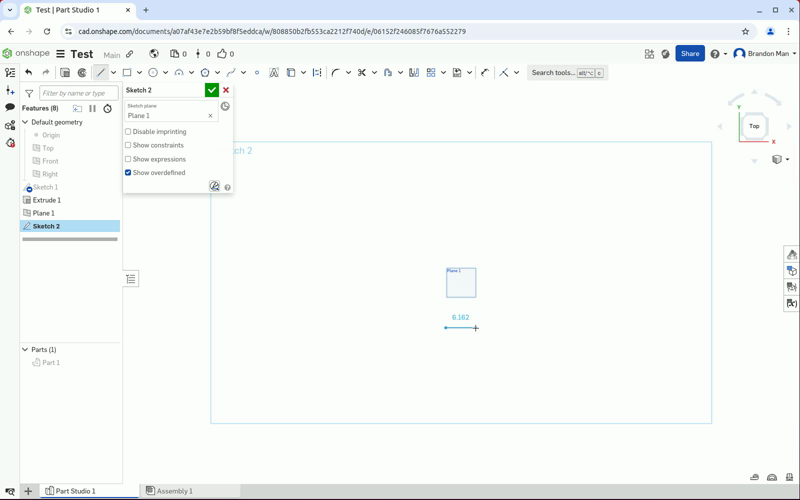
mouse_move(450, 327)
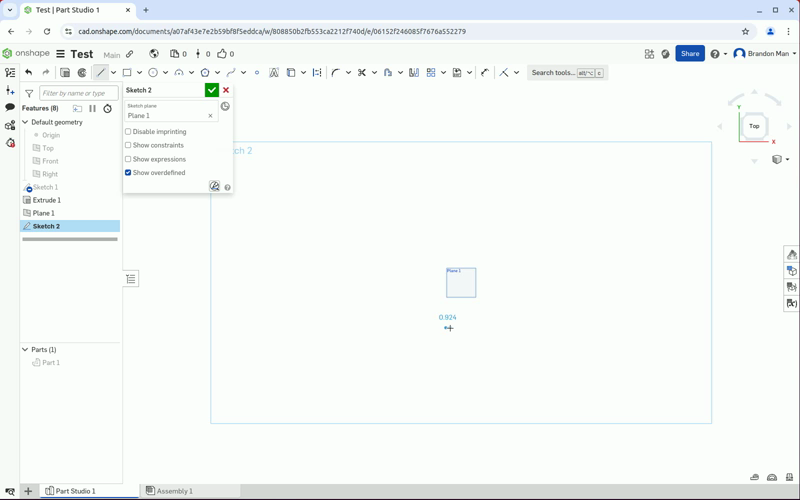
scroll(6)
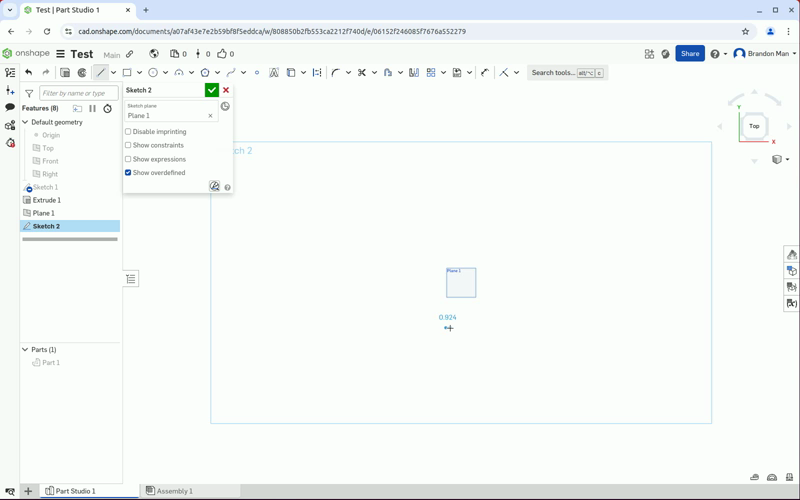
scroll(6)
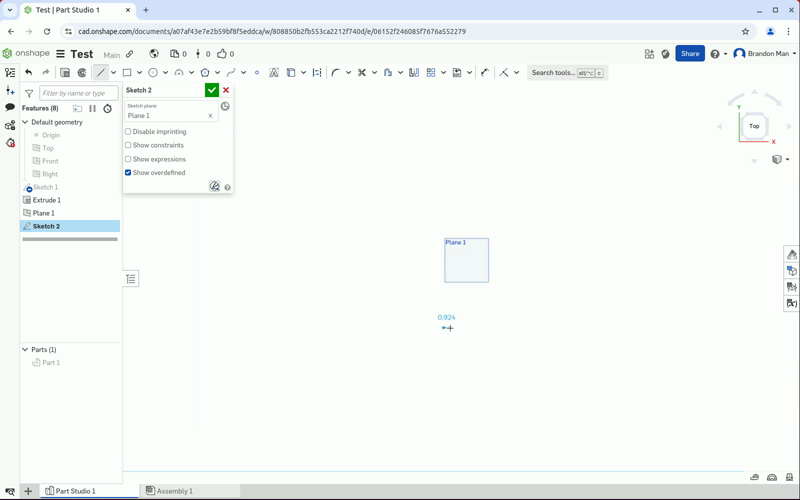
scroll(6)
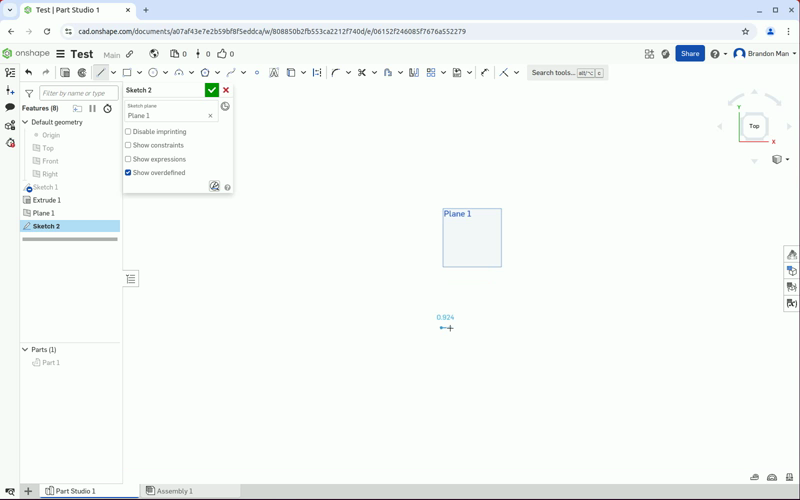
scroll(6)
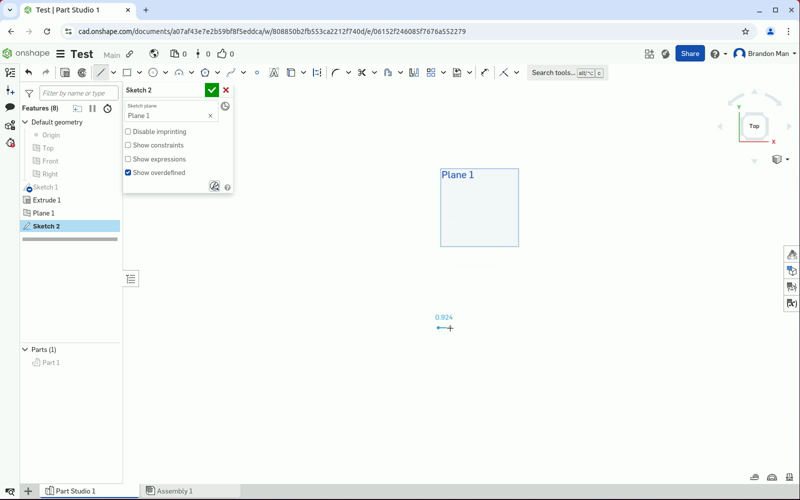
scroll(6)
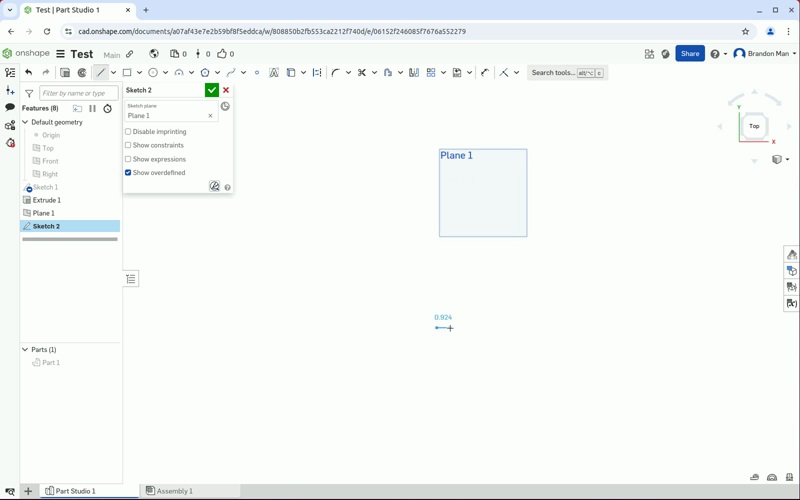
scroll(6)
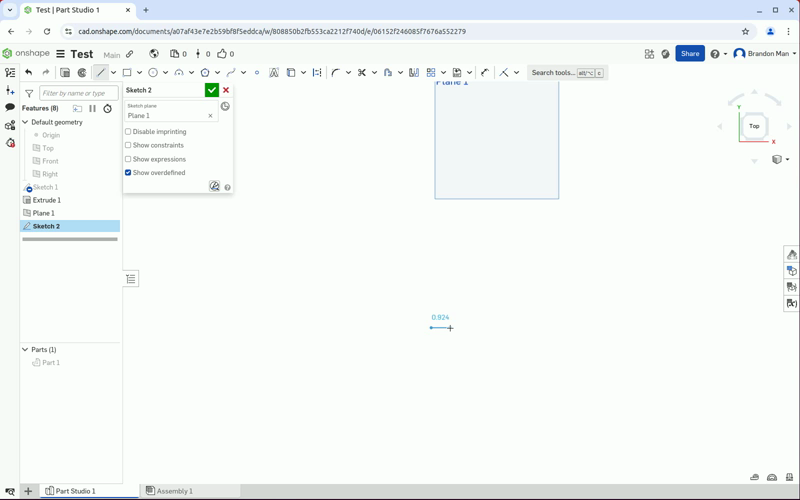
scroll(6)
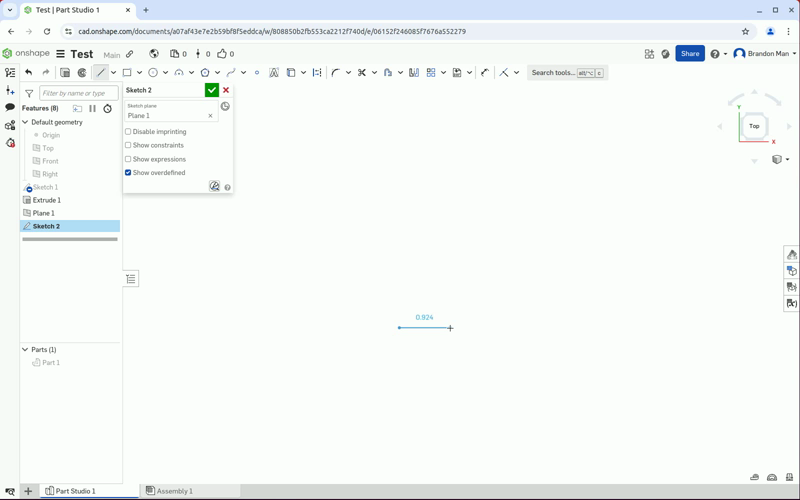
click(450, 327)
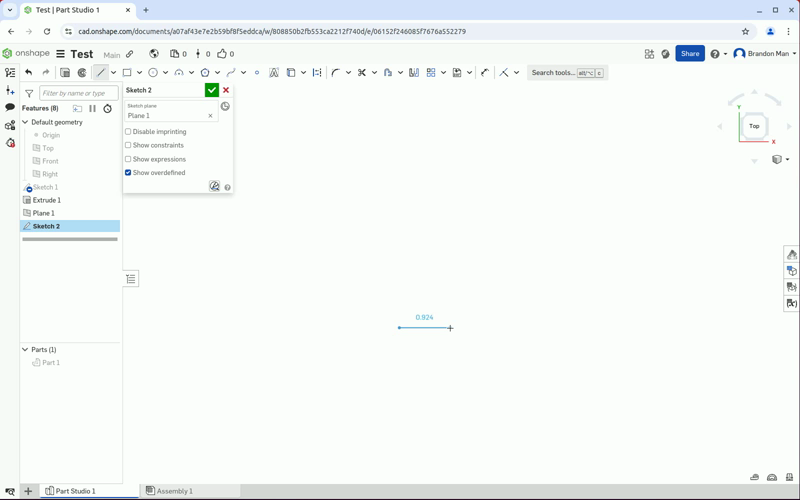
scroll(-6)
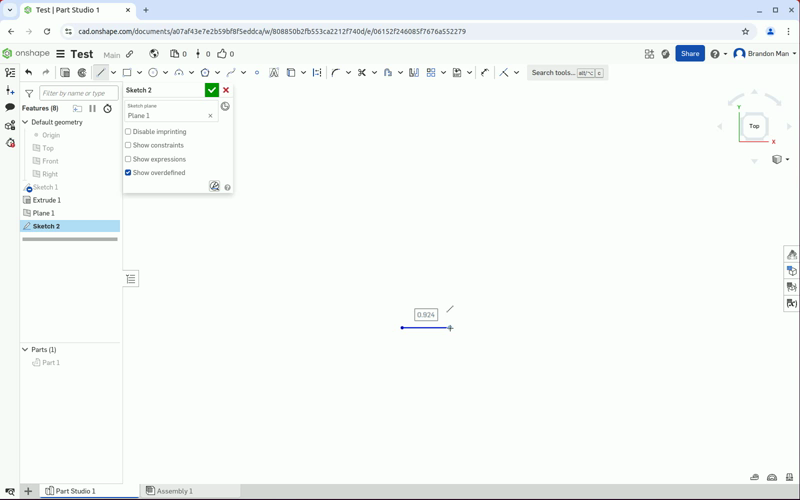
scroll(-6)
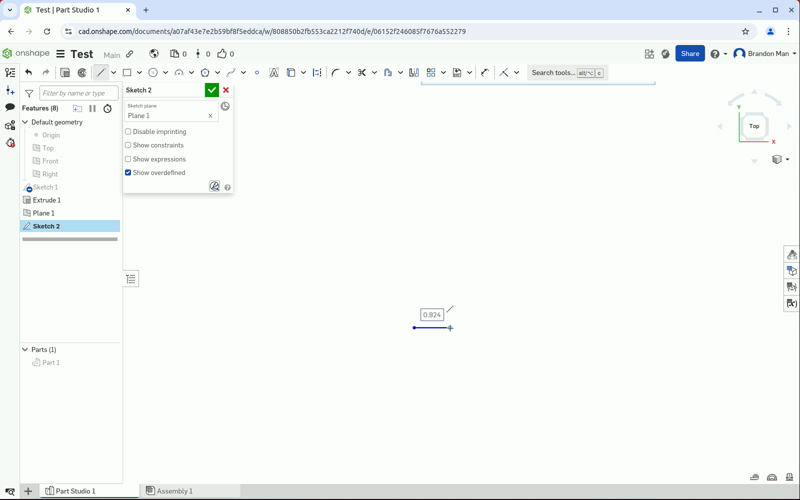
scroll(-6)
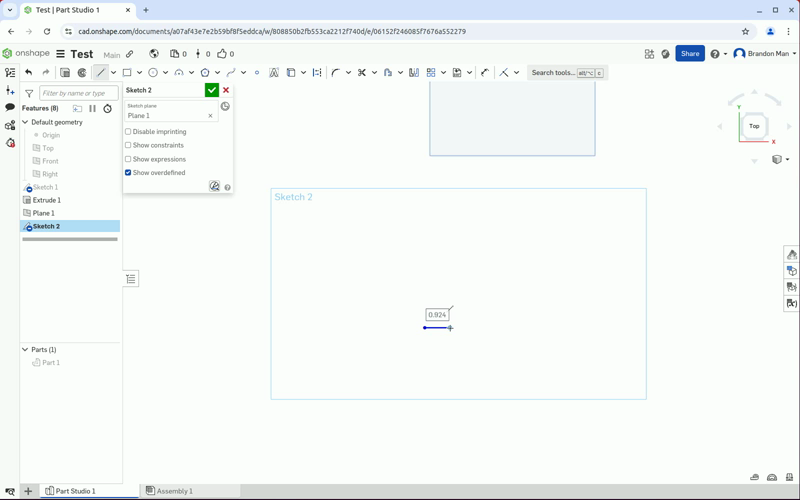
scroll(-6)
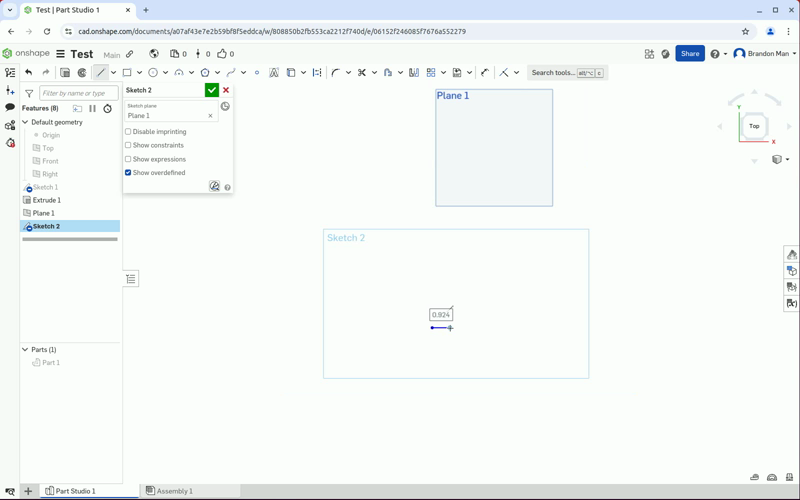
scroll(-6)
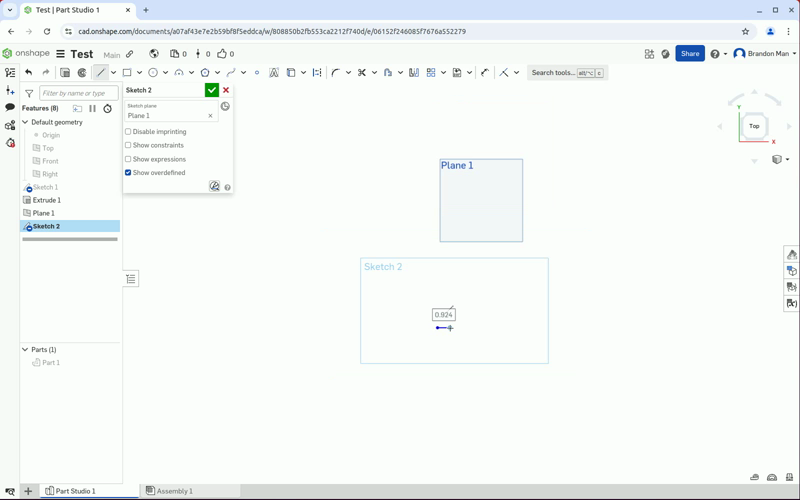
scroll(-6)
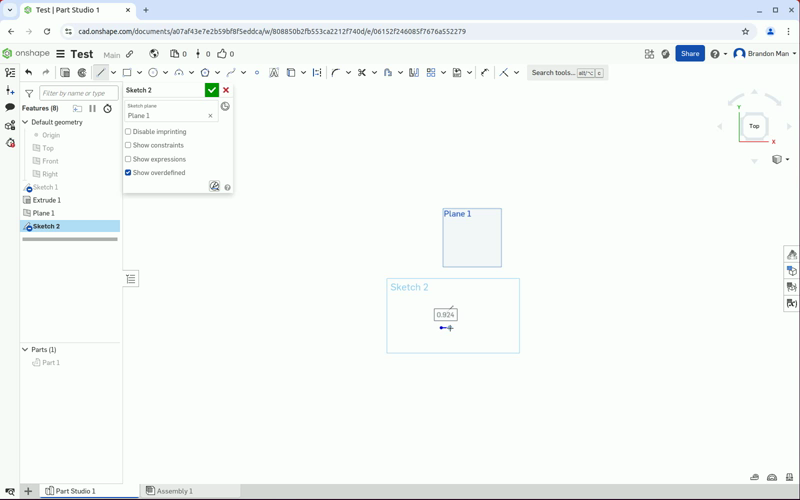
scroll(-6)
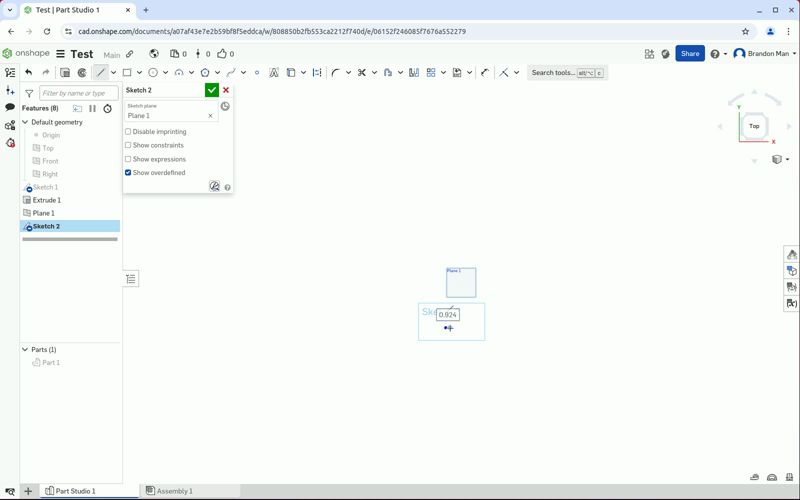
key_up(shift)
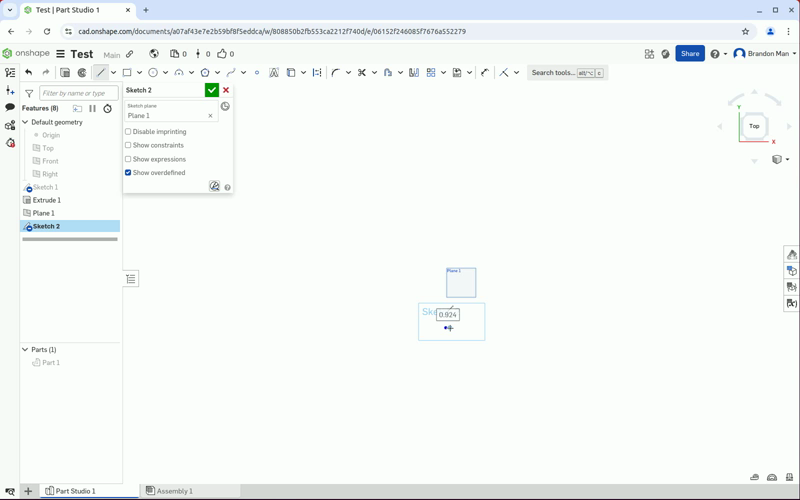
key_down(shift)
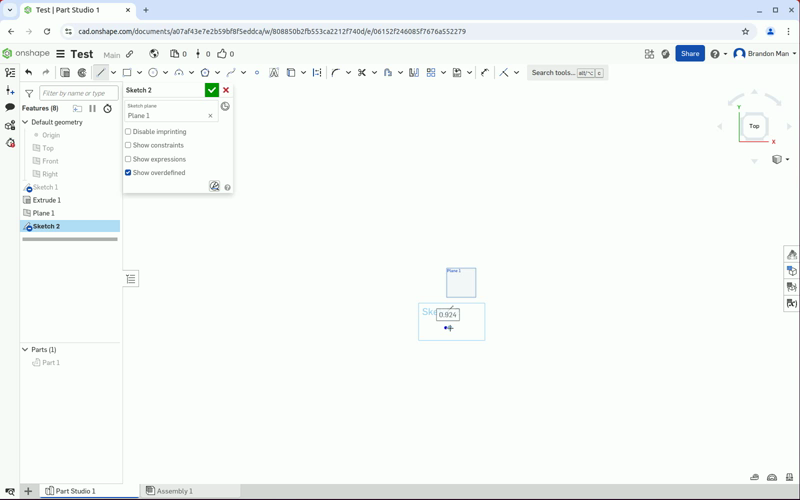
mouse_move(450, 237)
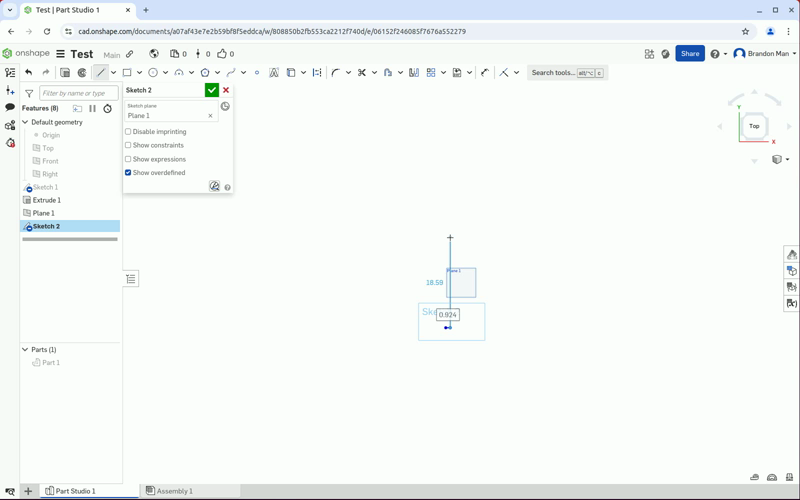
click(450, 237)
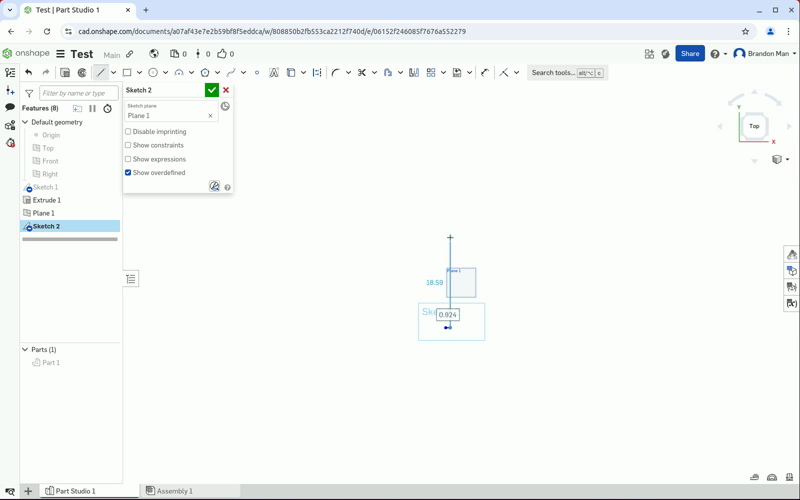
key_up(shift)
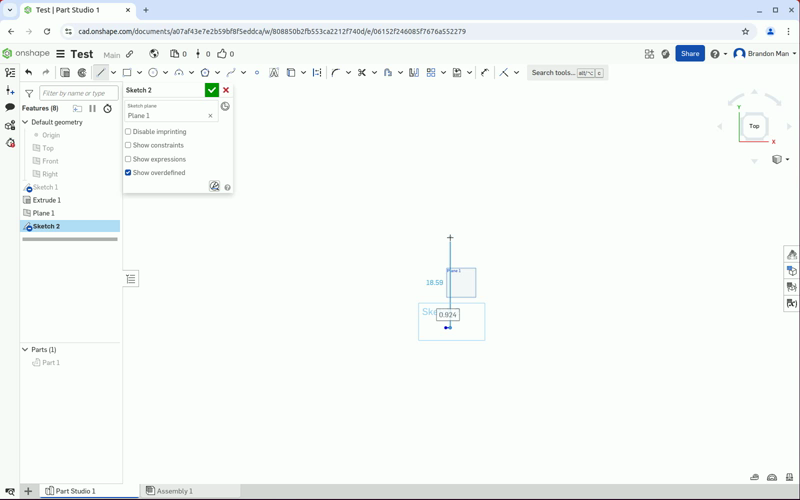
key_down(shift)
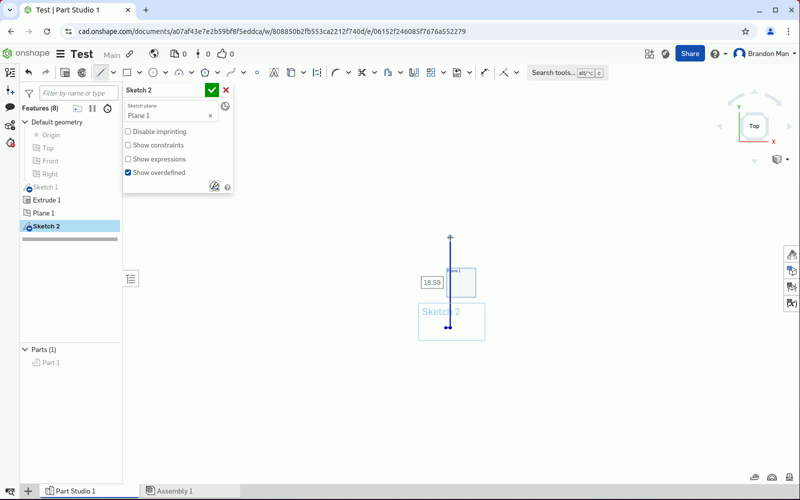
mouse_move(480, 237)
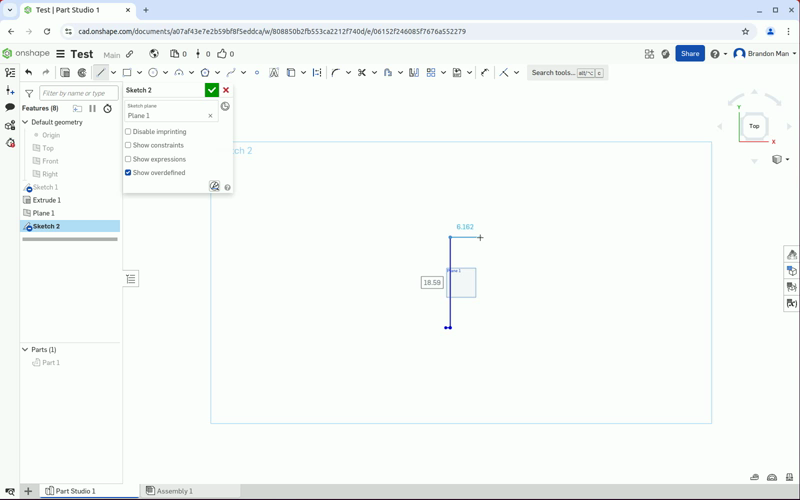
mouse_move(445, 237)
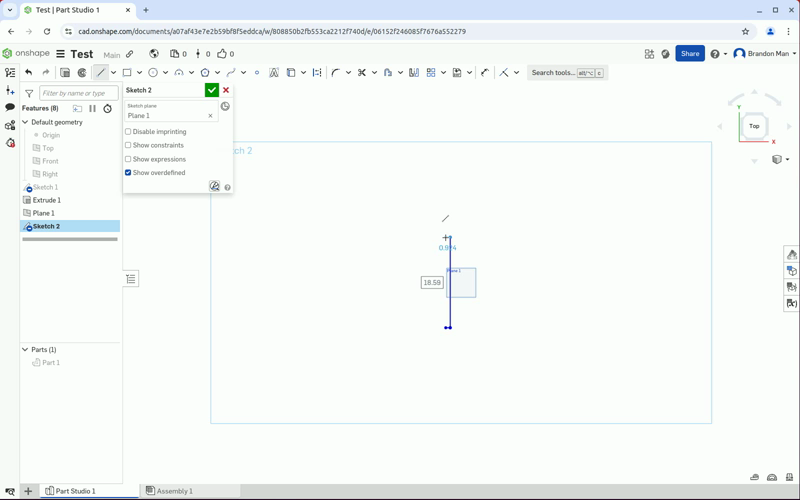
scroll(6)
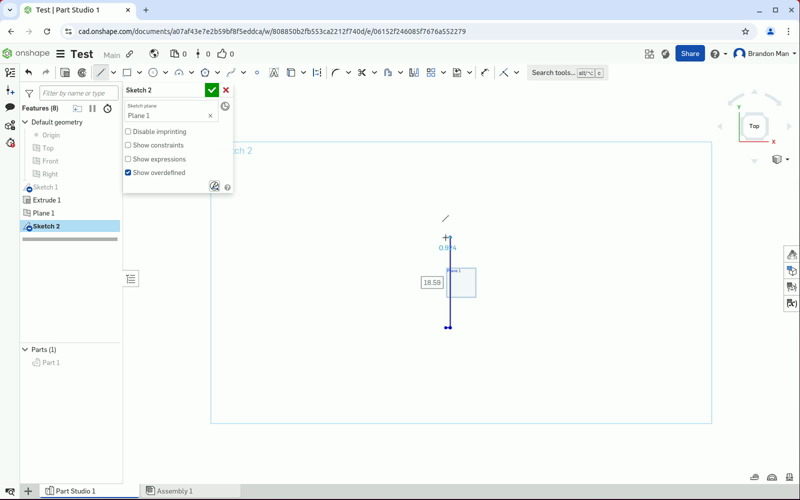
scroll(6)
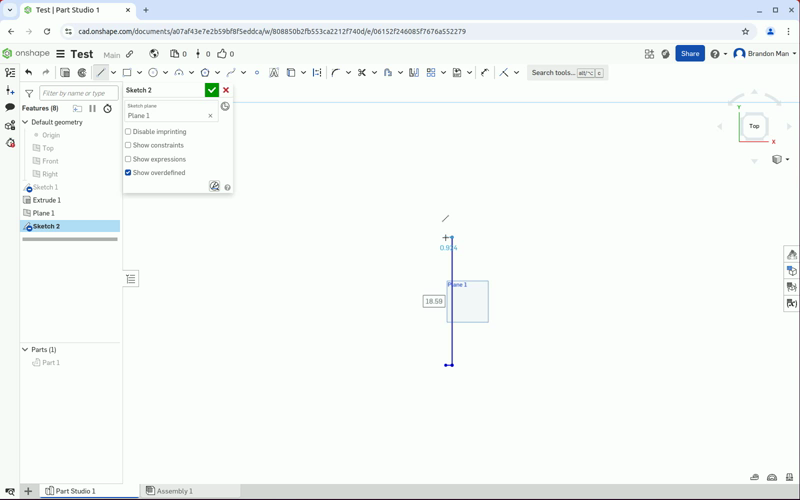
scroll(6)
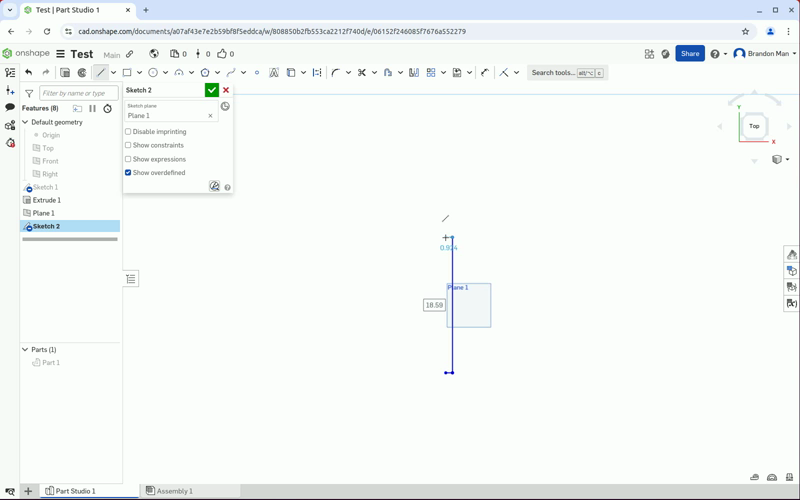
scroll(6)
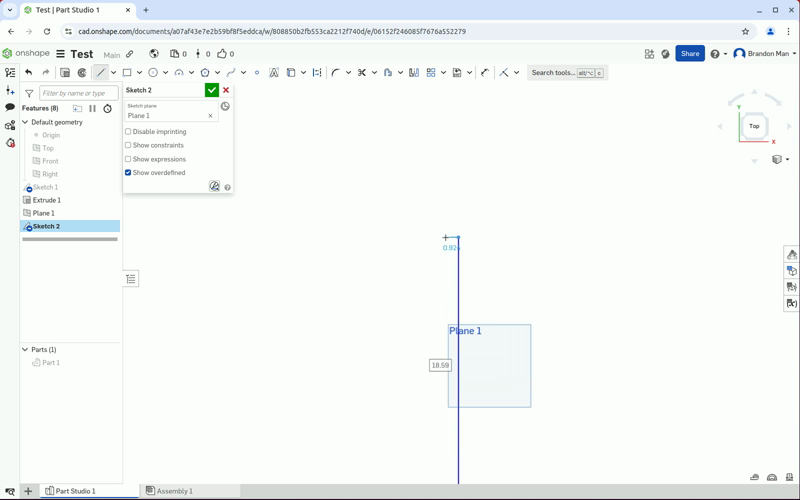
scroll(6)
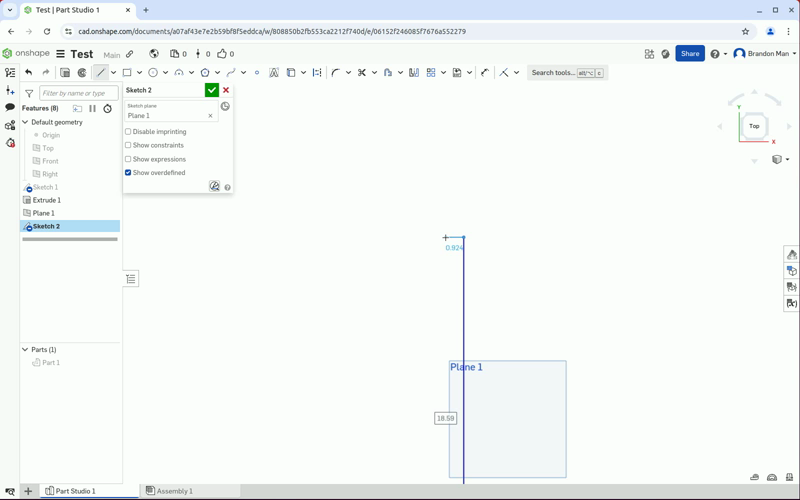
scroll(6)
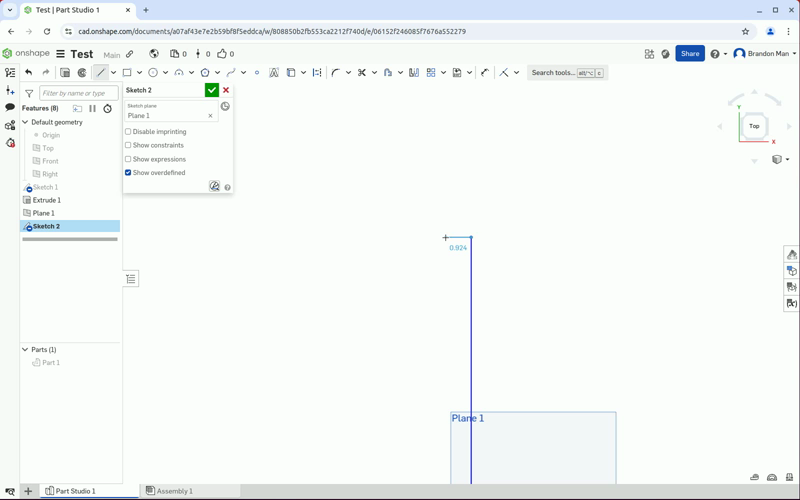
scroll(6)
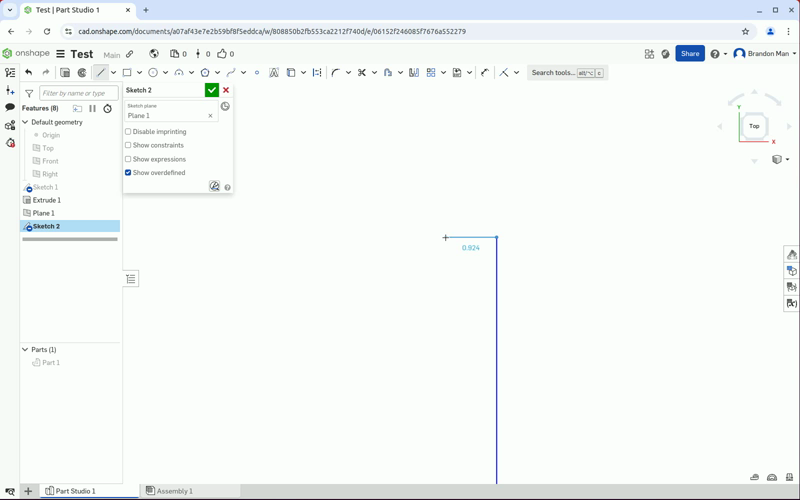
click(445, 237)
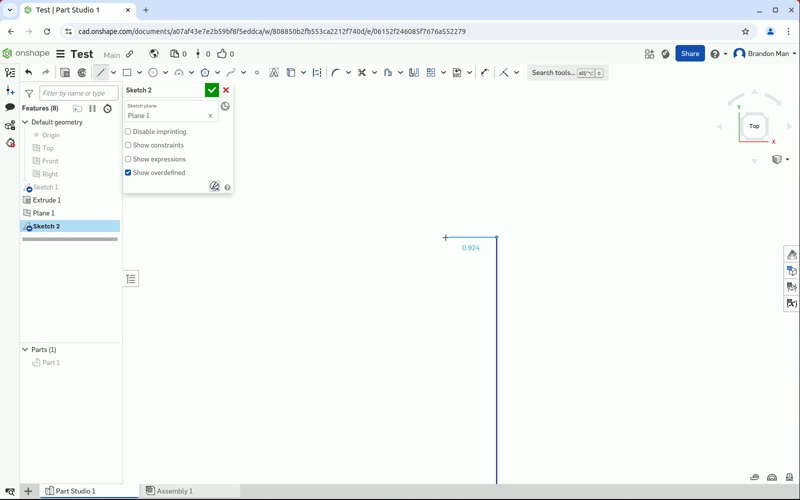
scroll(-6)
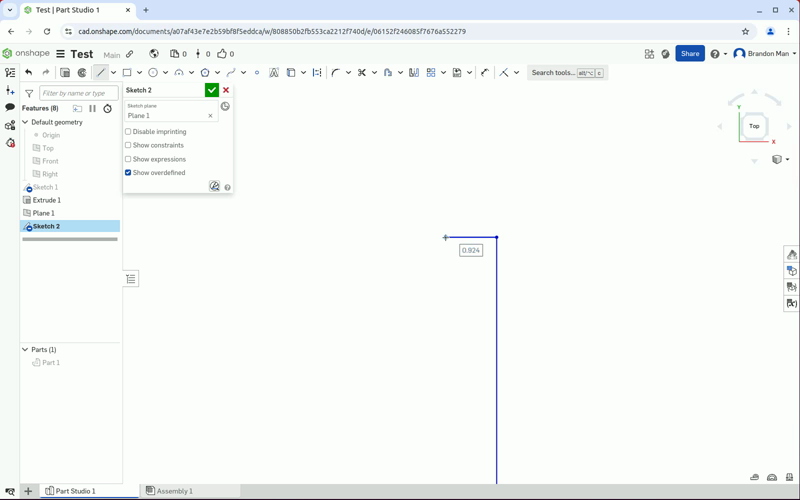
scroll(-6)
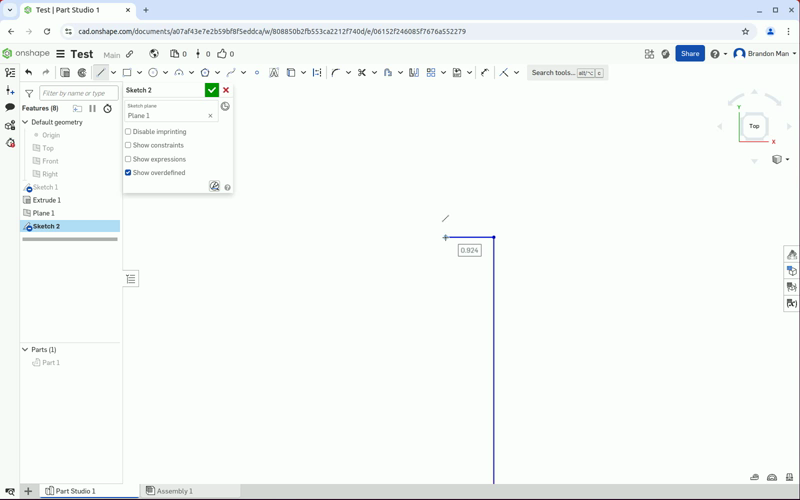
scroll(-6)
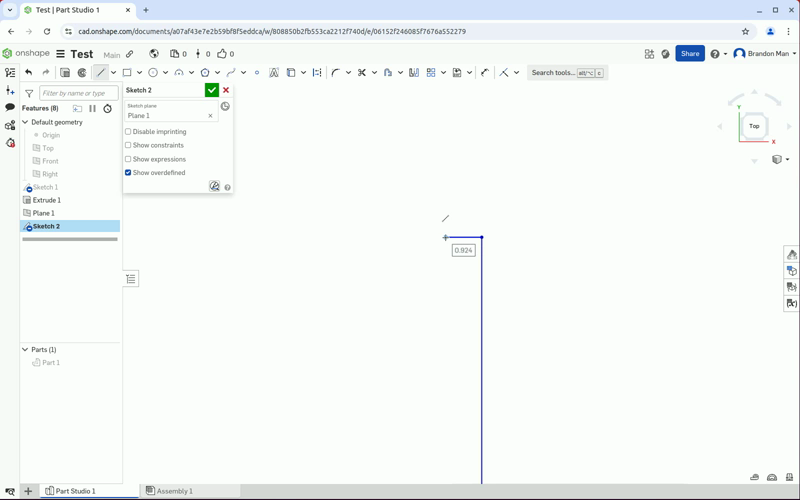
scroll(-6)
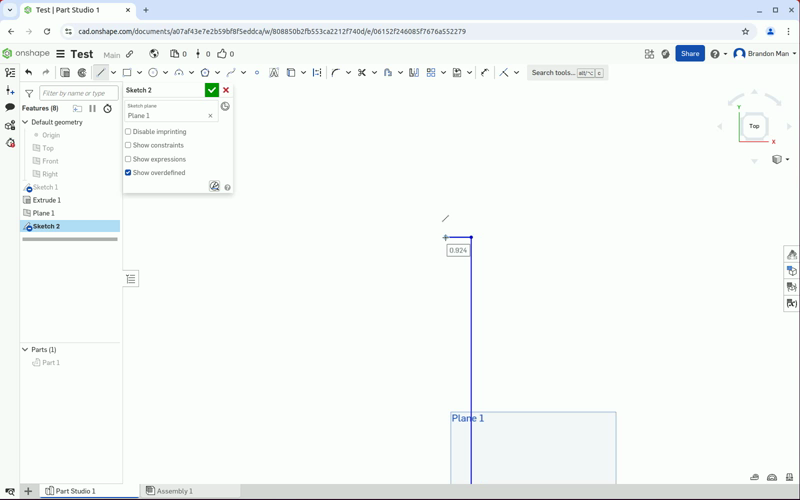
scroll(-6)
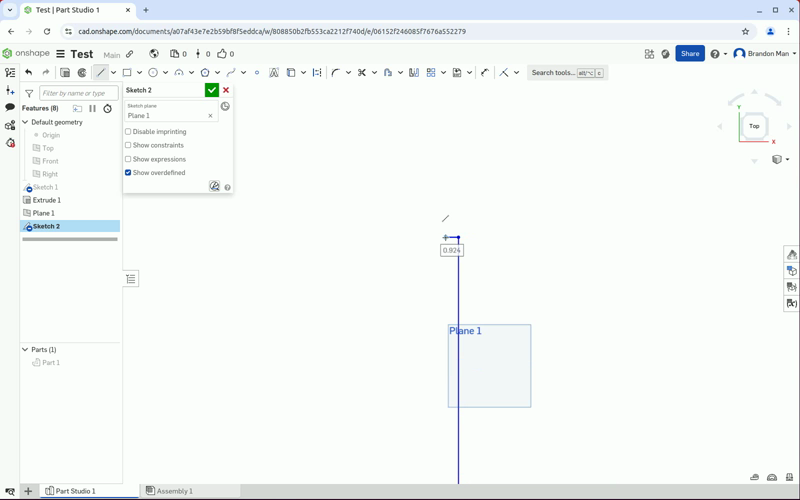
scroll(-6)
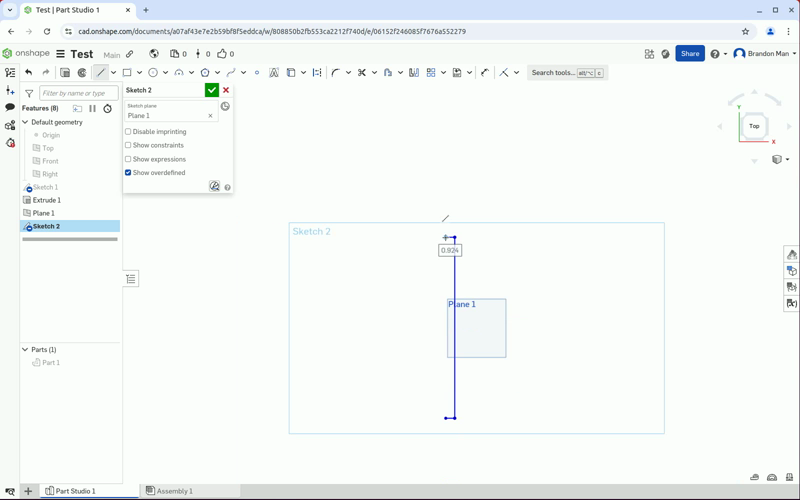
scroll(-6)
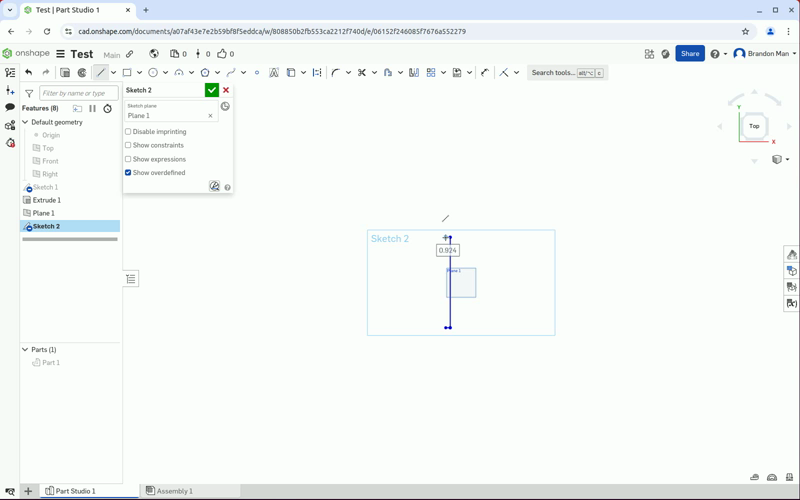
key_up(shift)
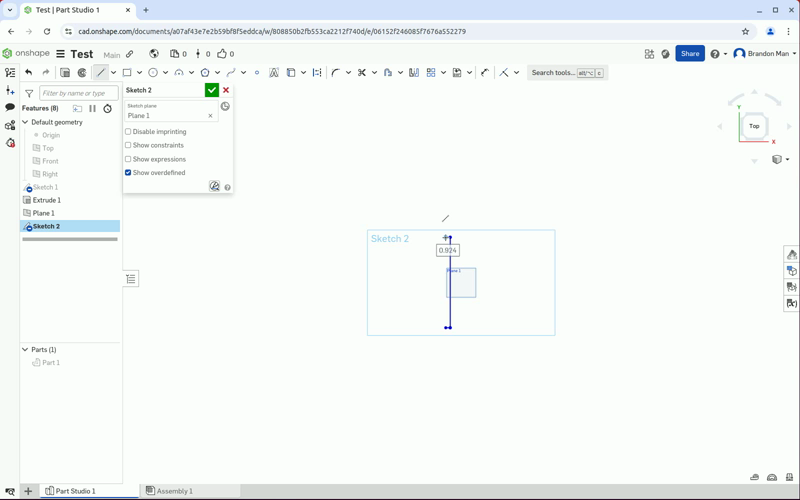
key_down(shift)
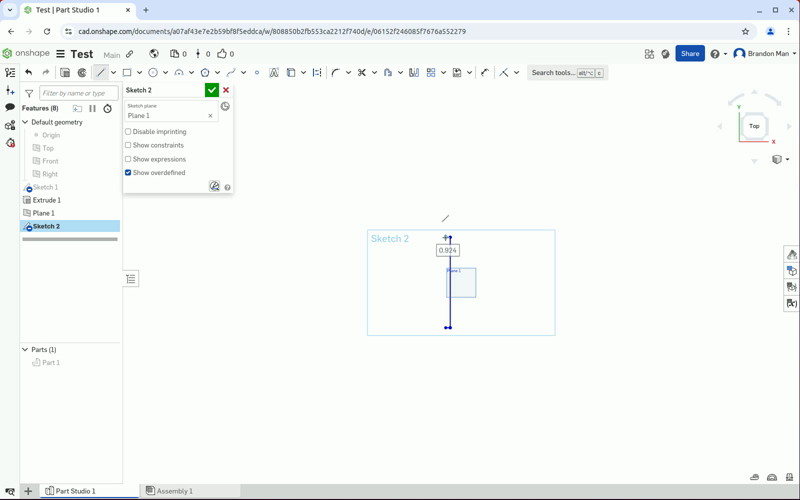
mouse_move(445, 327)
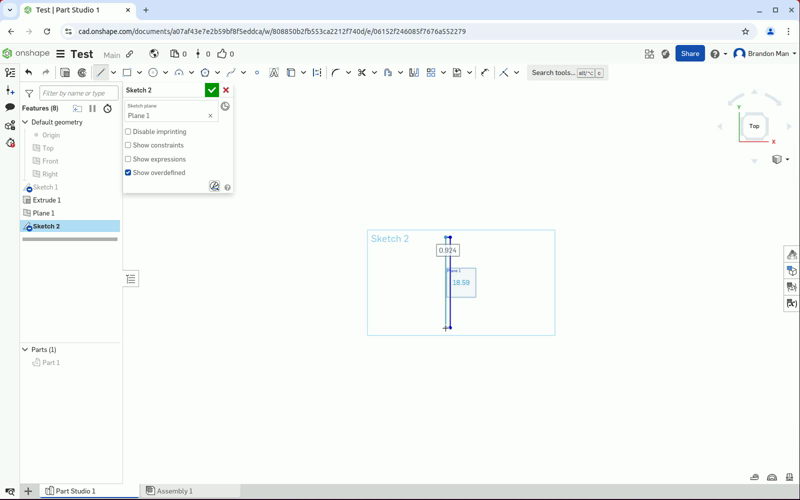
key_up(shift)
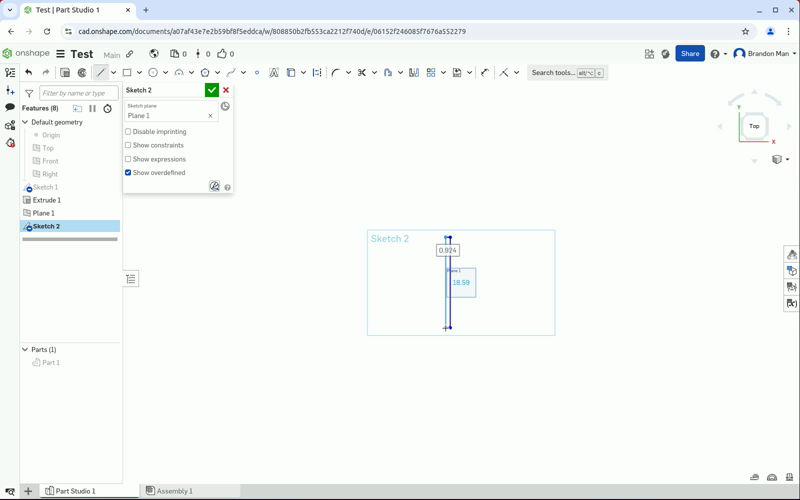
click(445, 327)
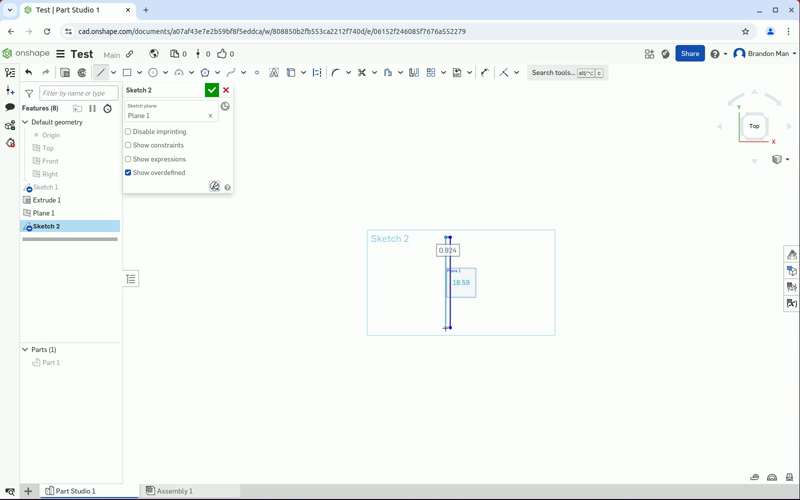
key(esc)
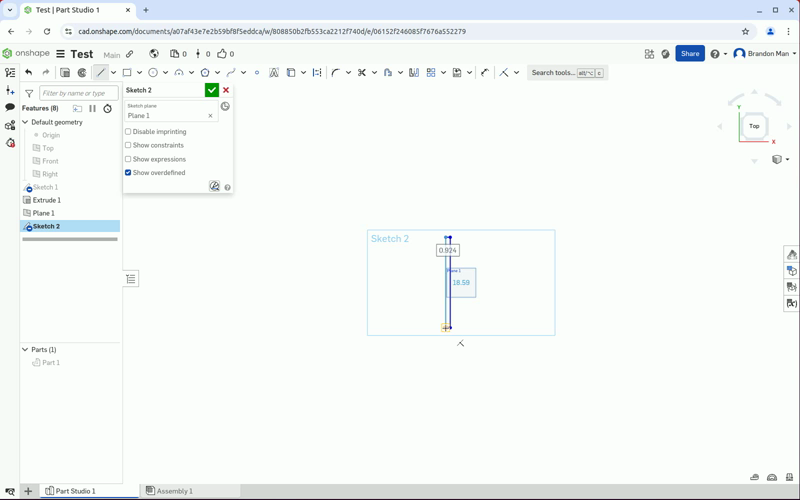
mouse_move(447, 309)
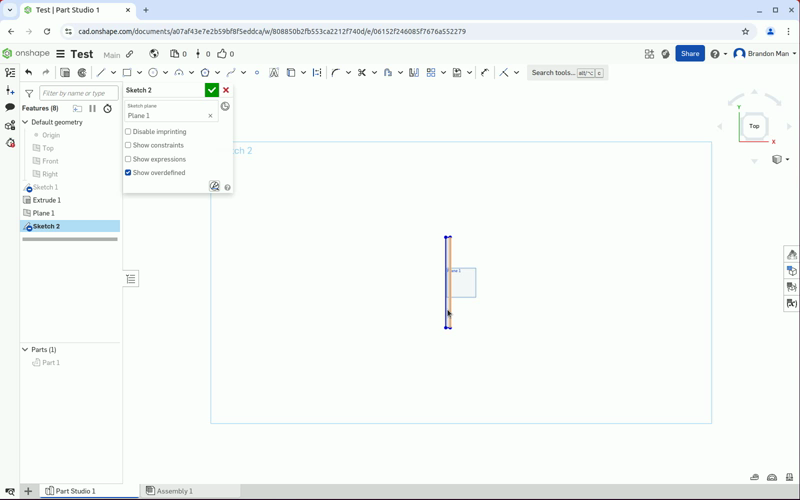
scroll(6)
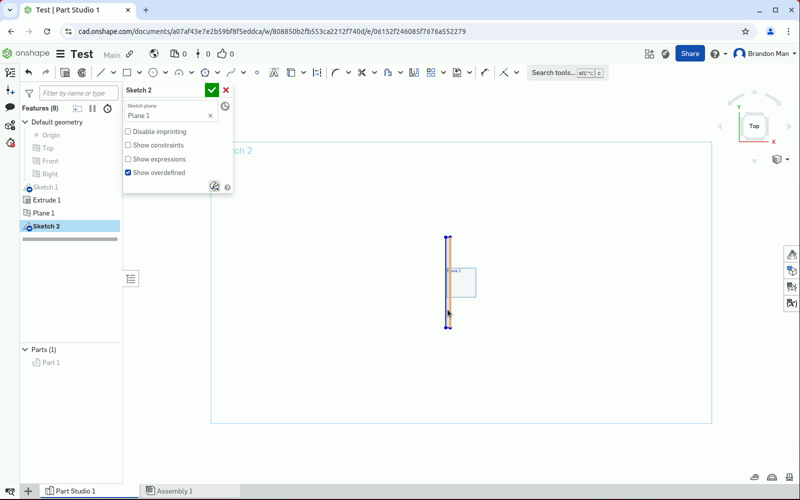
scroll(6)
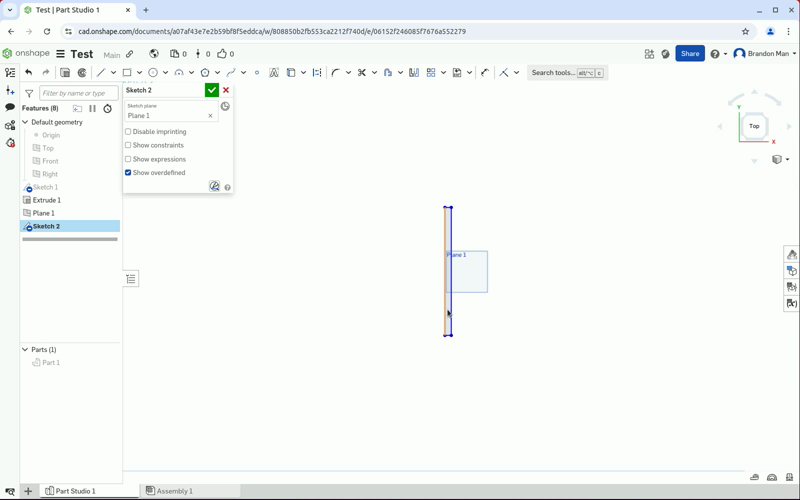
scroll(6)
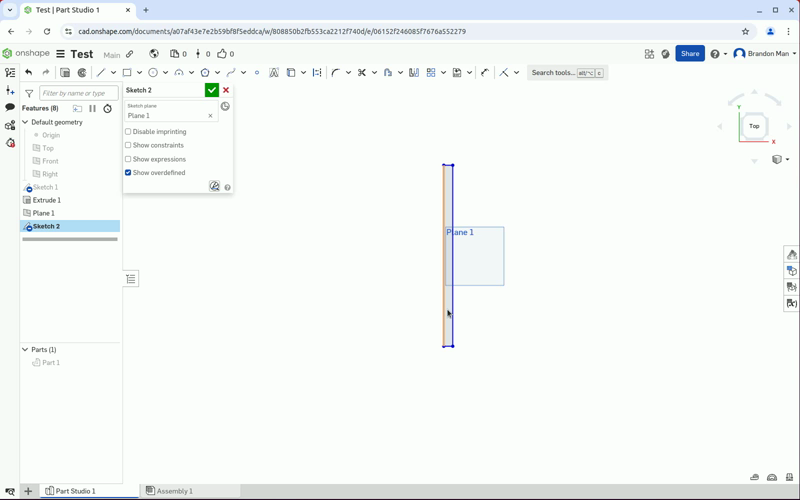
scroll(6)
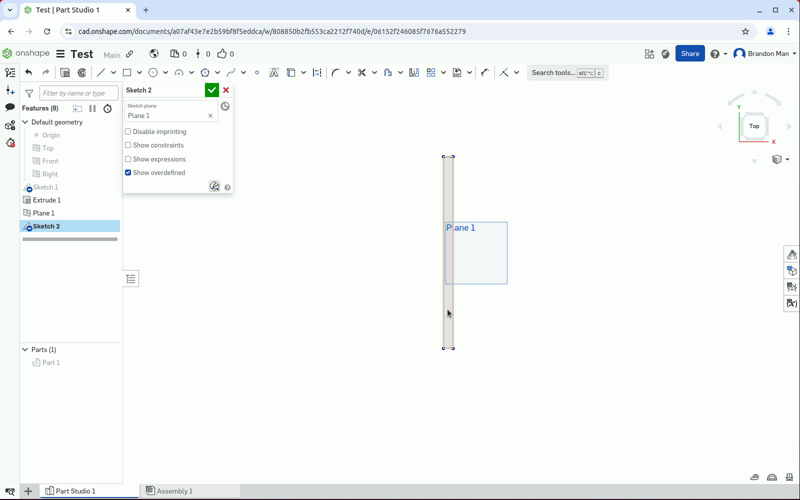
scroll(6)
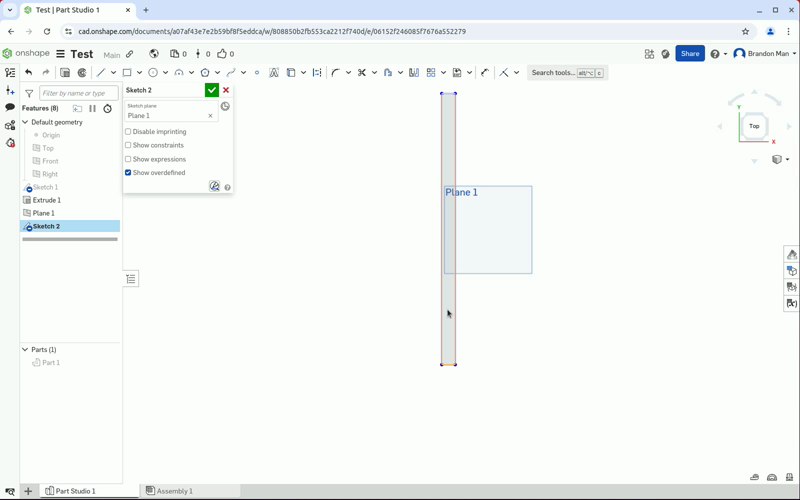
scroll(6)
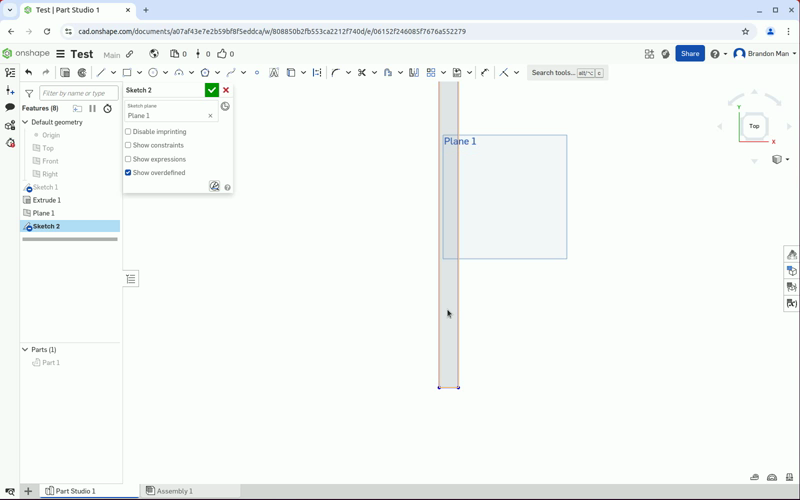
scroll(6)
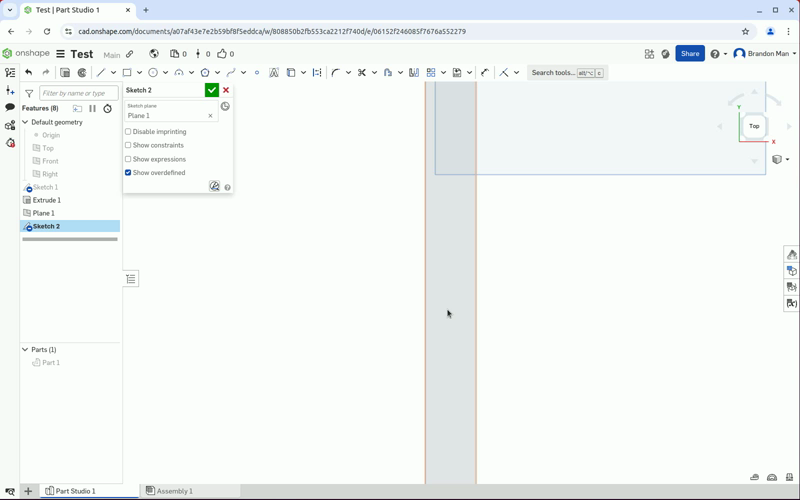
click(447, 309)
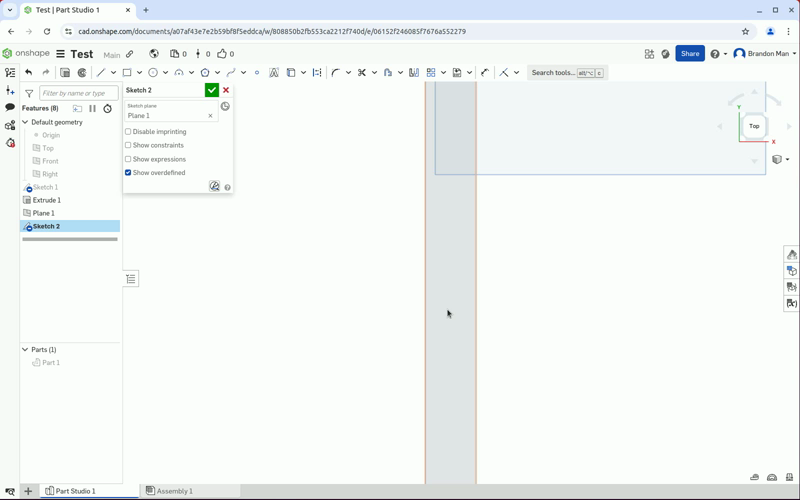
scroll(-6)
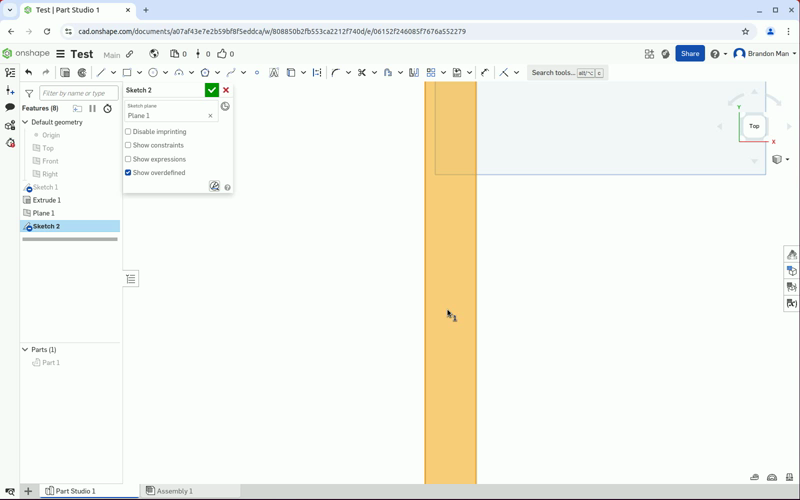
scroll(-6)
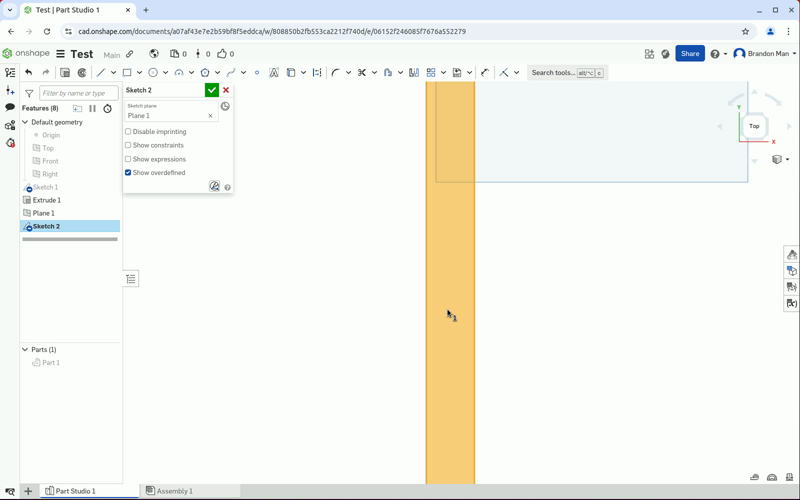
scroll(-6)
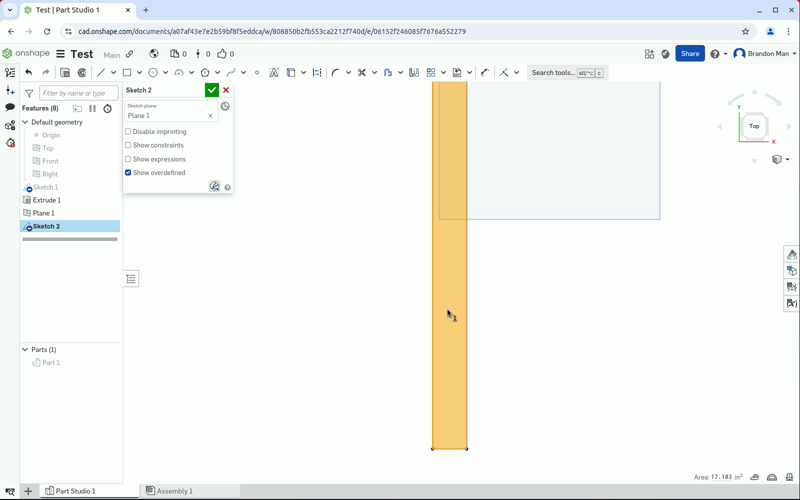
scroll(-6)
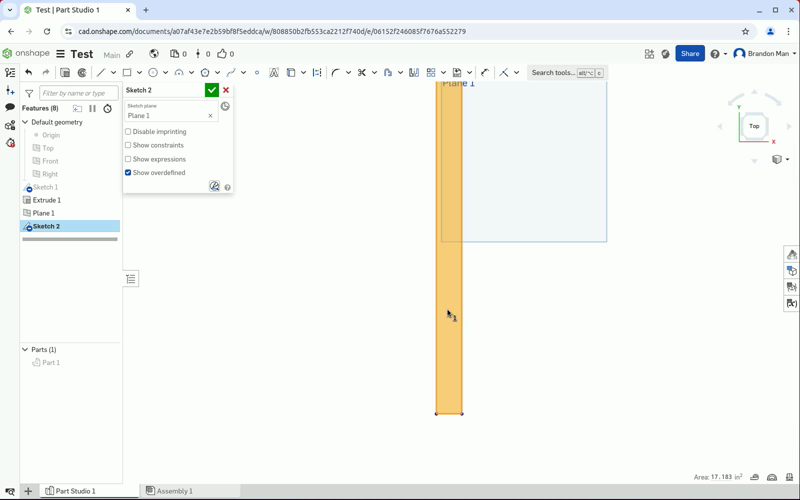
scroll(-6)
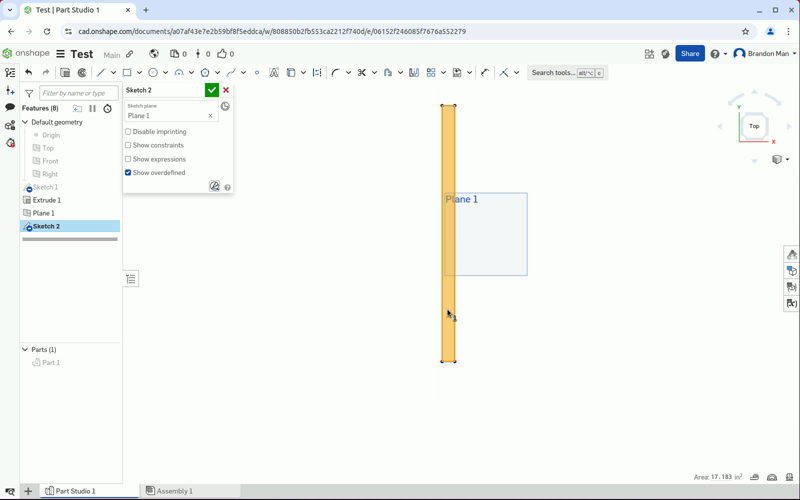
scroll(-6)
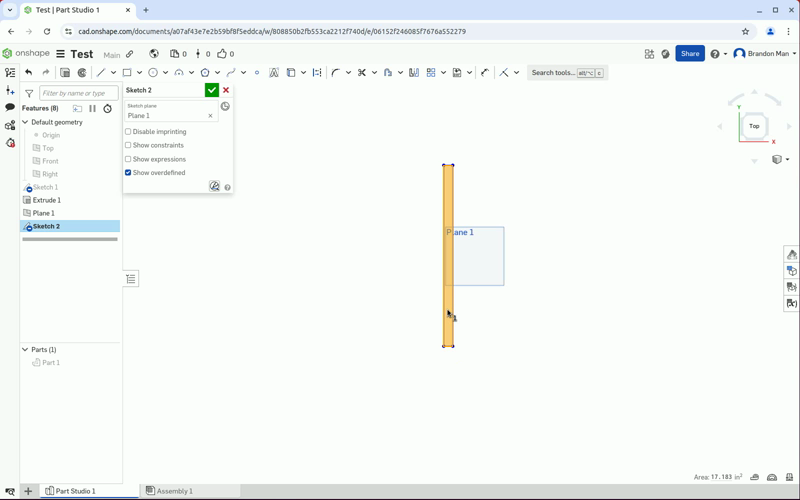
scroll(-6)
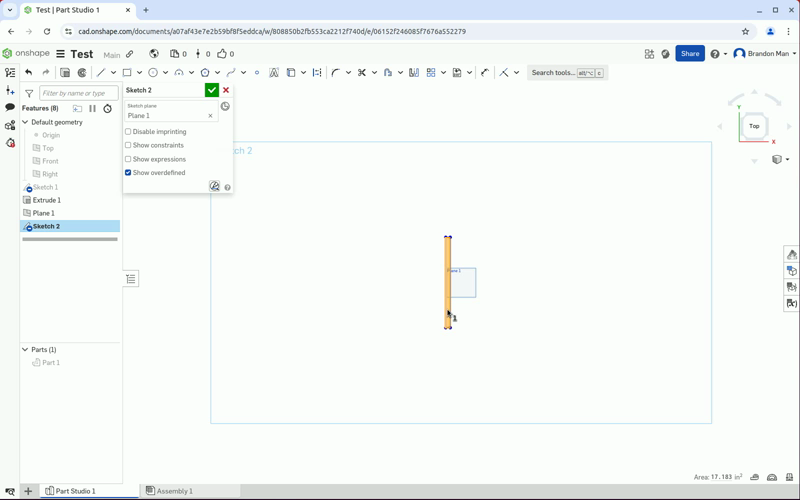
mouse_move(73, 352)
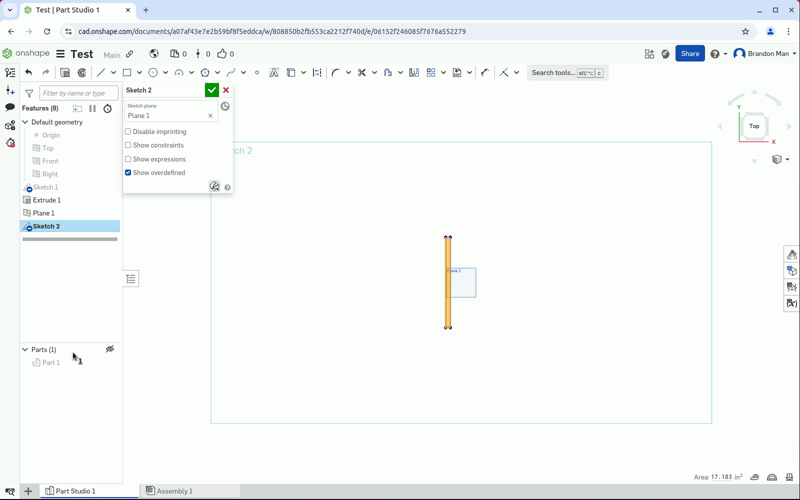
key(shift+y)
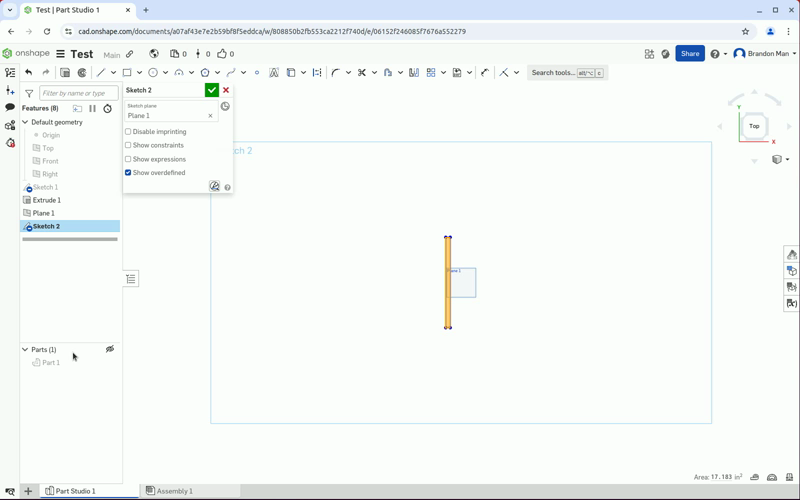
key(shift+e)
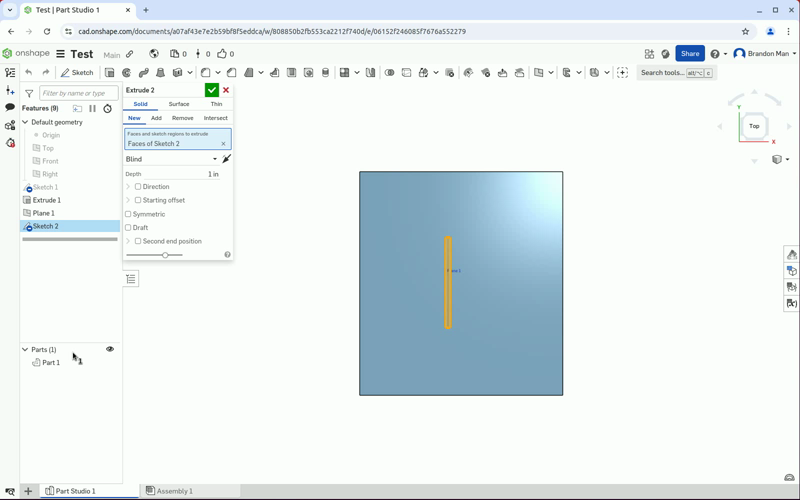
mouse_move(143, 106)
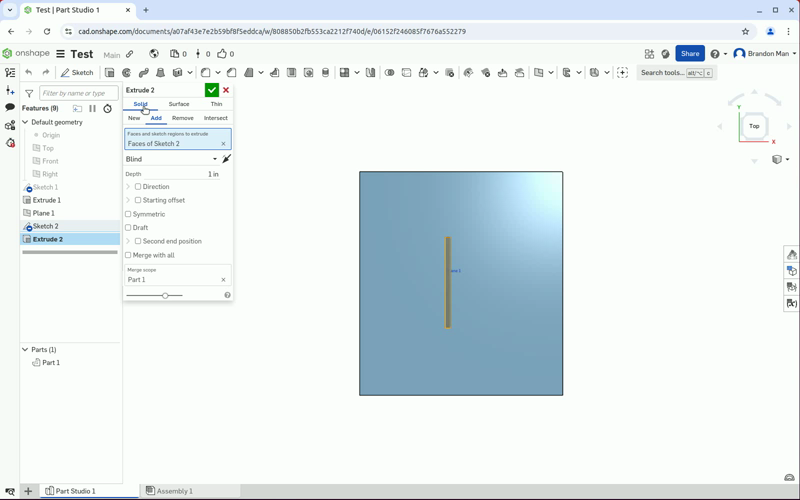
click(143, 106)
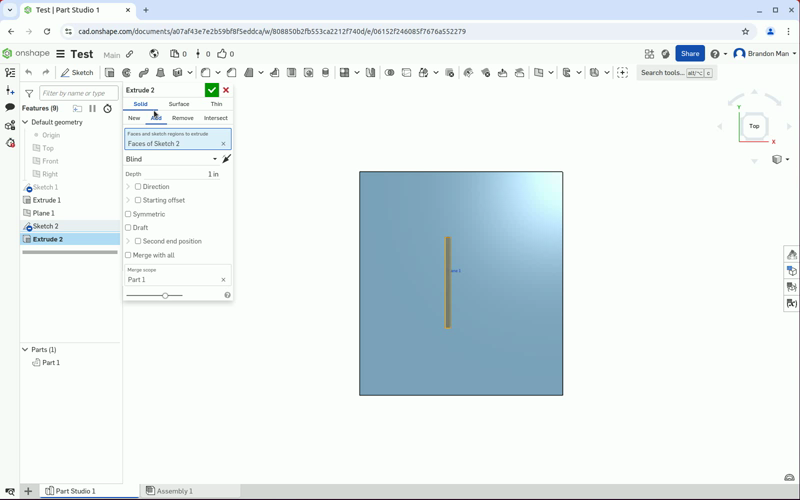
mouse_move(186, 120)
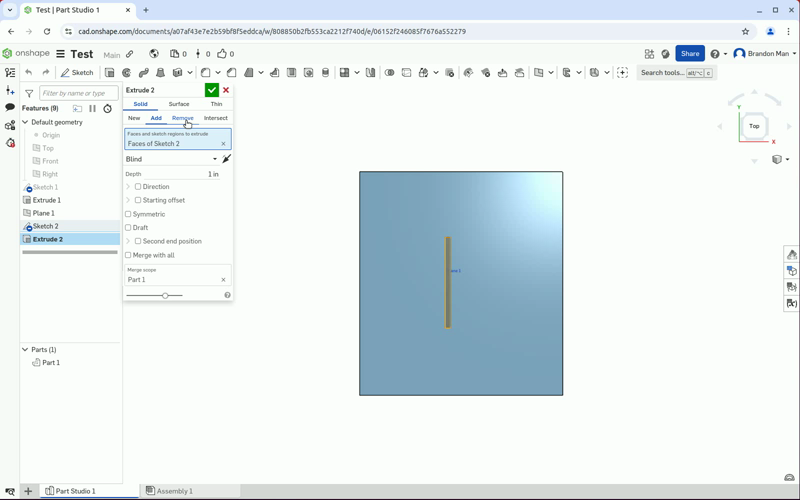
click(186, 120)
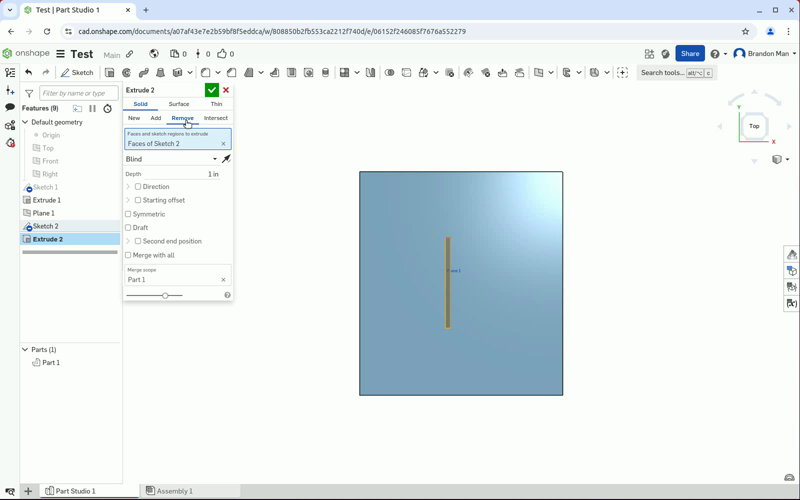
key(tab, 4)
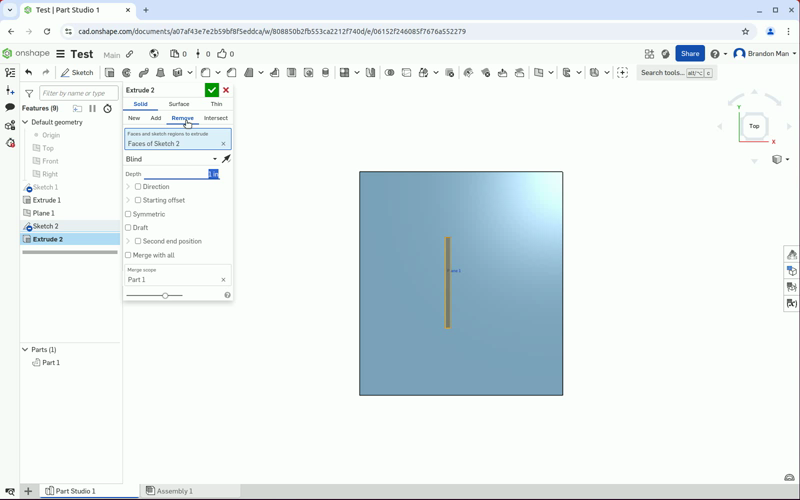
text(2.407)
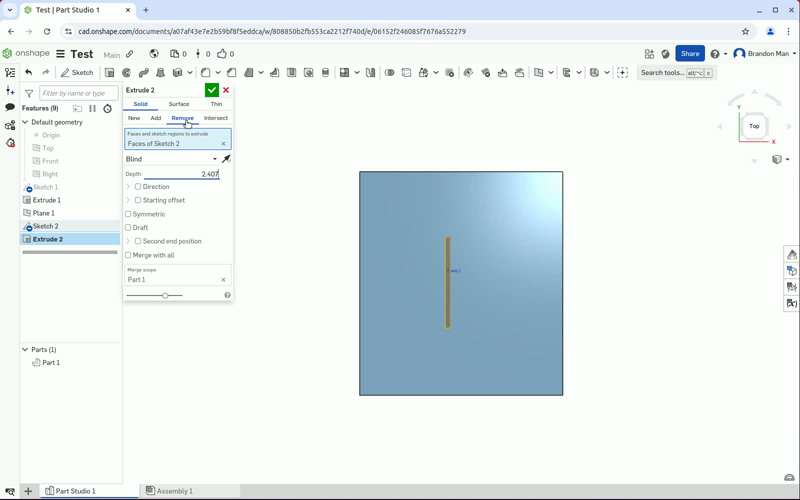
key(tab, 6)
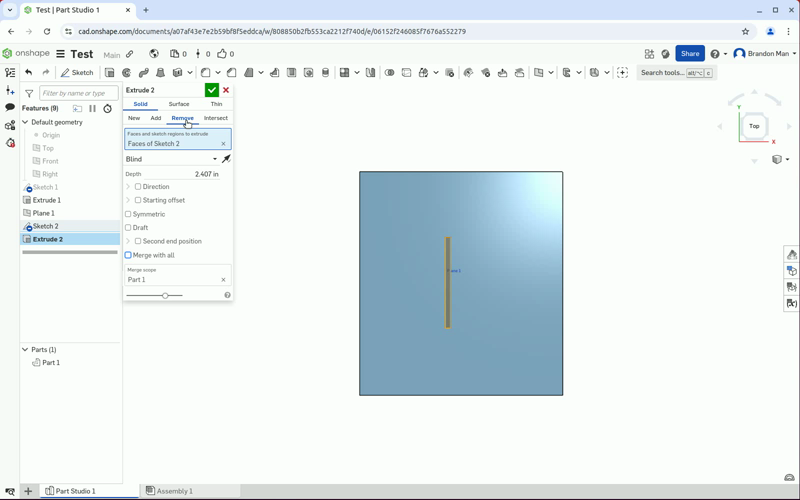
key(space)
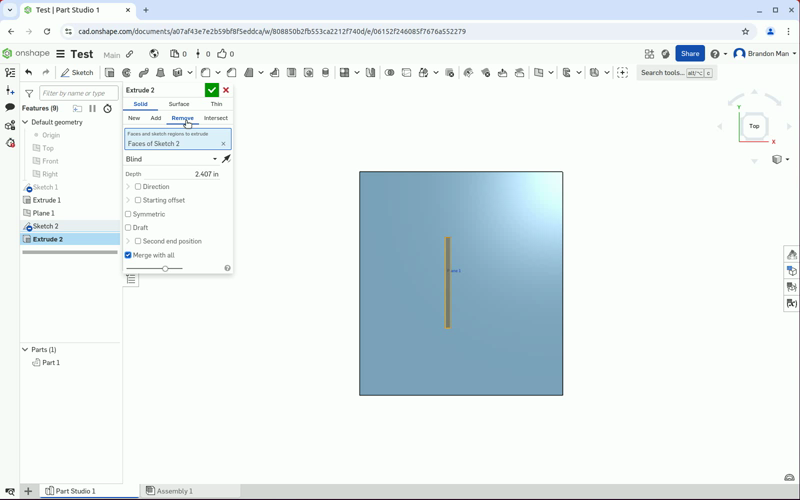
key(enter)
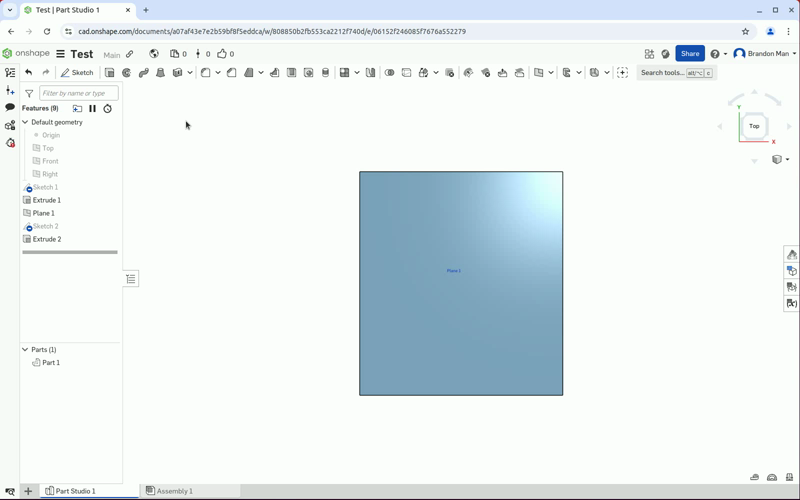
key(shift+h)
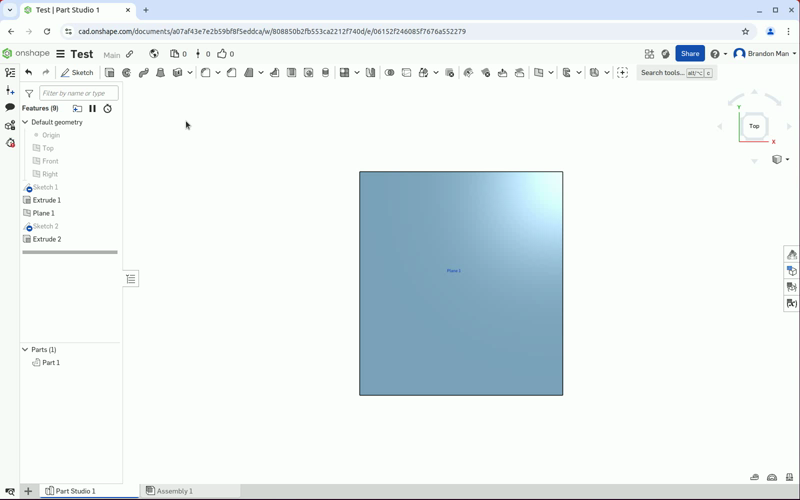
key(shift+h)
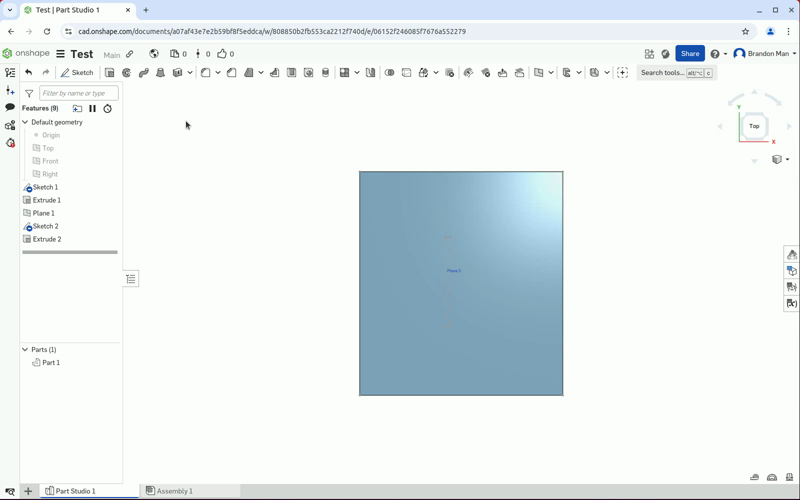
key(shift+7)
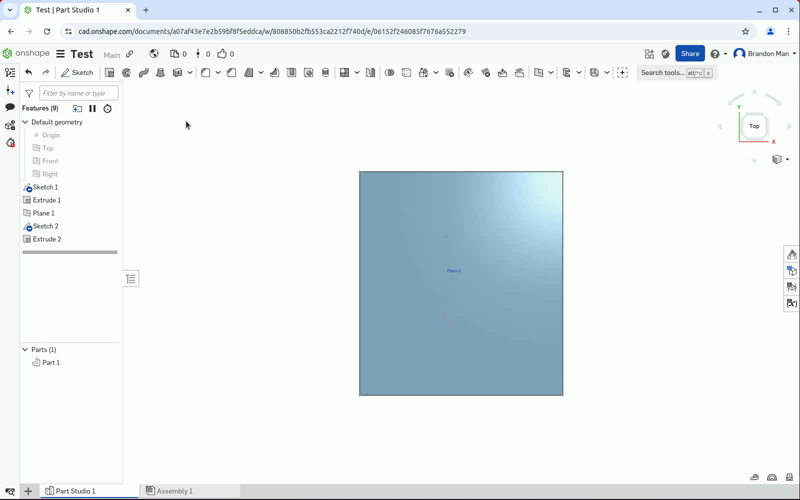
key(up, 3)
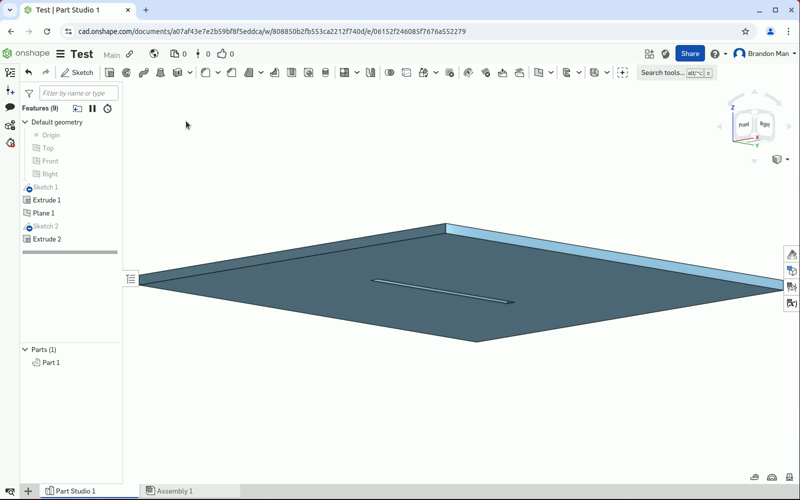
key(left, 3)
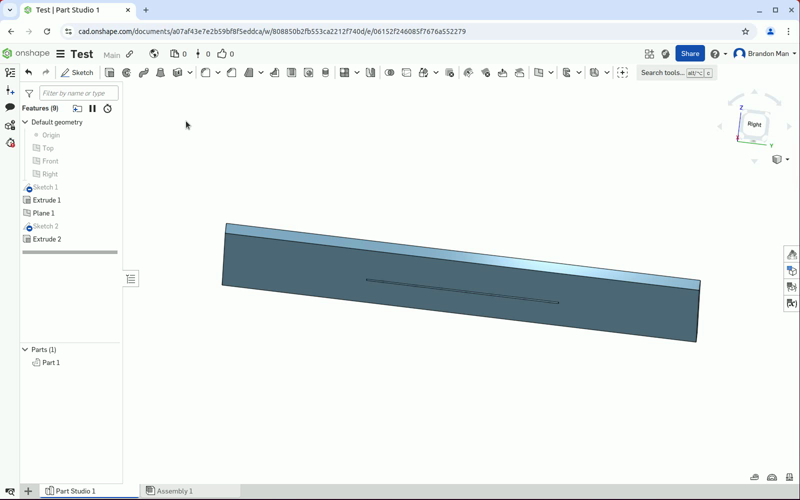
key(right, 3)
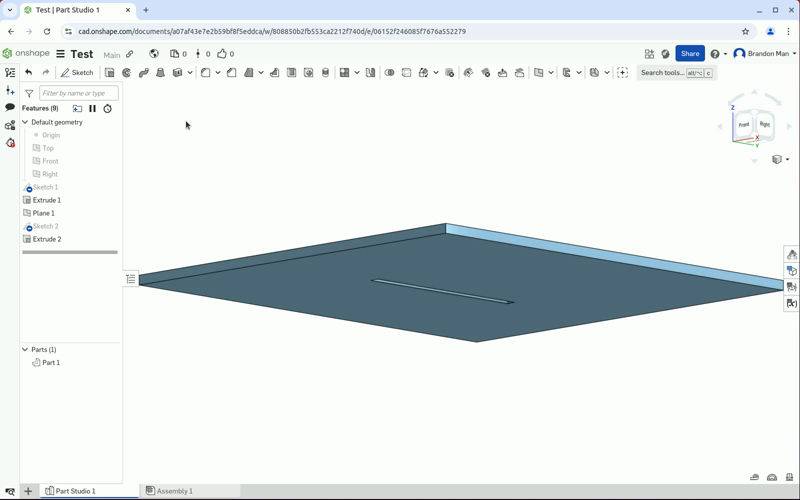
key(down, 3)
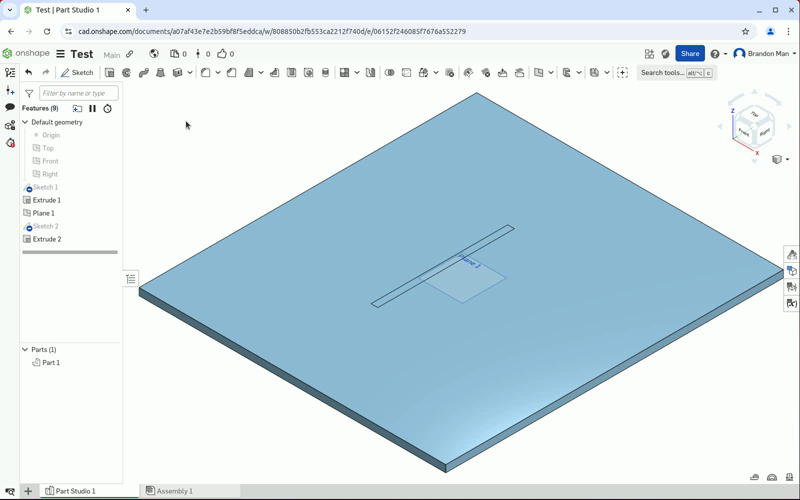
mouse_move(73, 189)
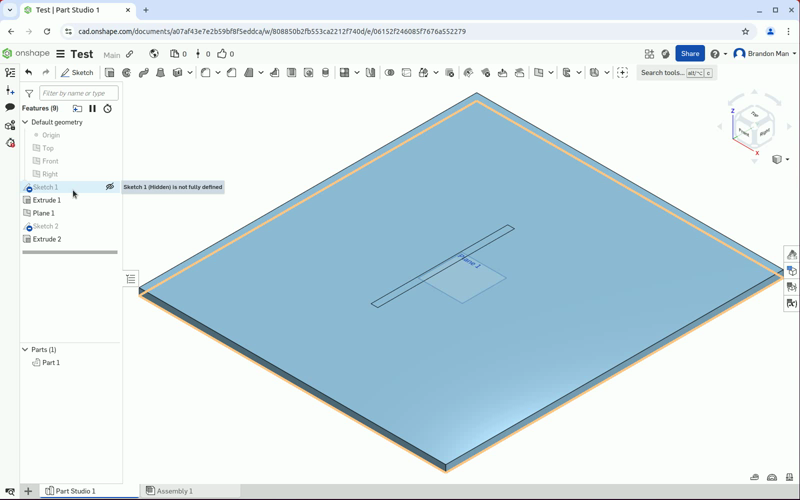
click(73, 189)